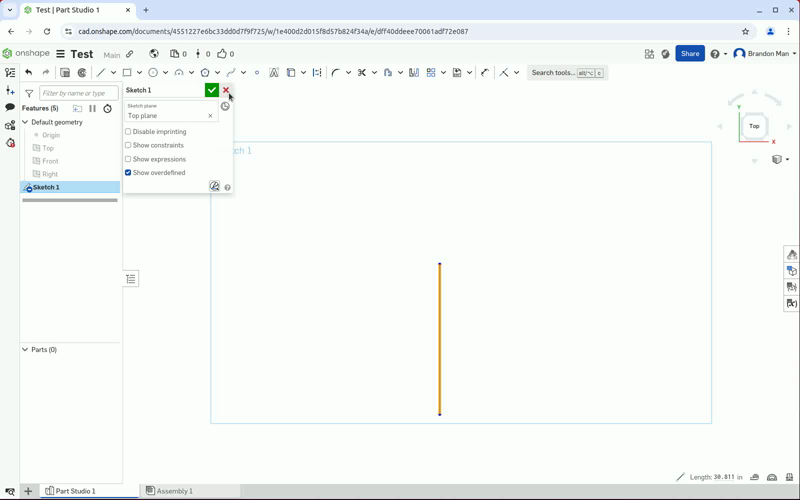
key(shift+h)
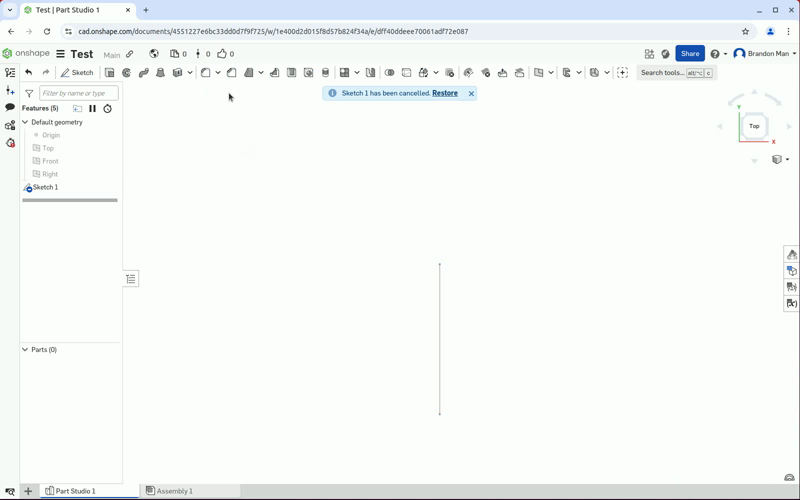
key(shift+s)
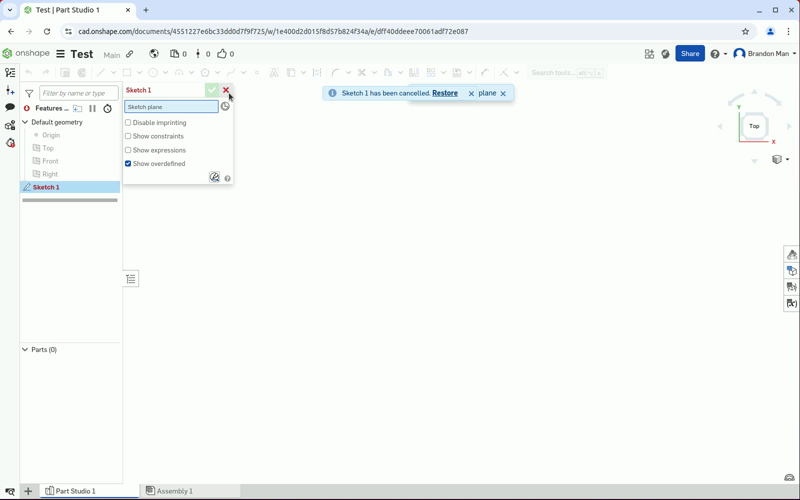
mouse_move(73, 150)
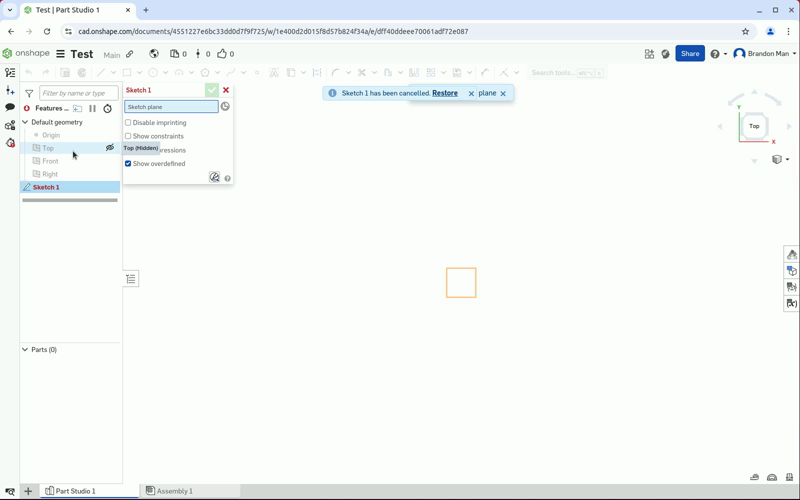
click(73, 150)
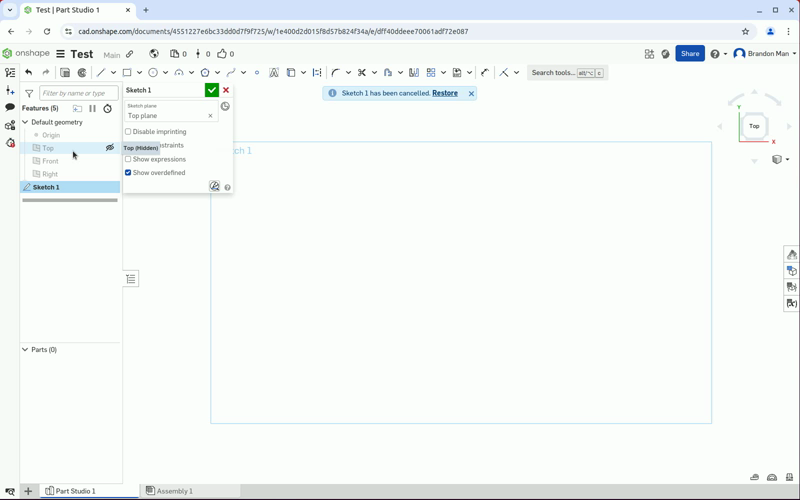
mouse_move(73, 352)
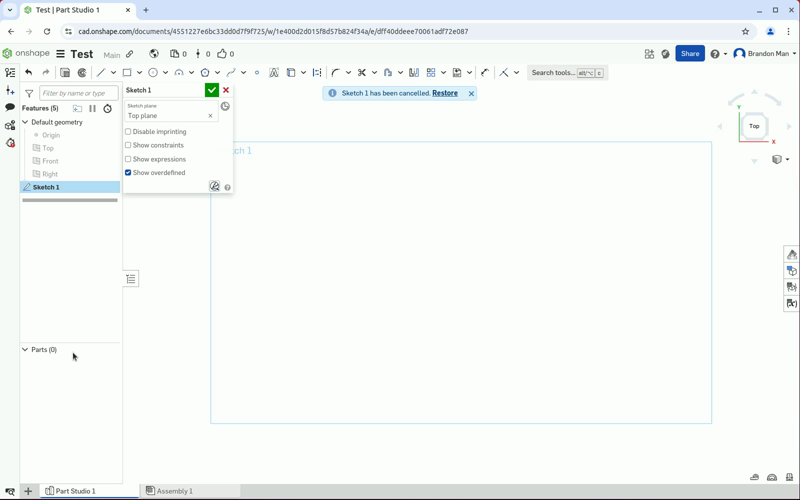
key(y)
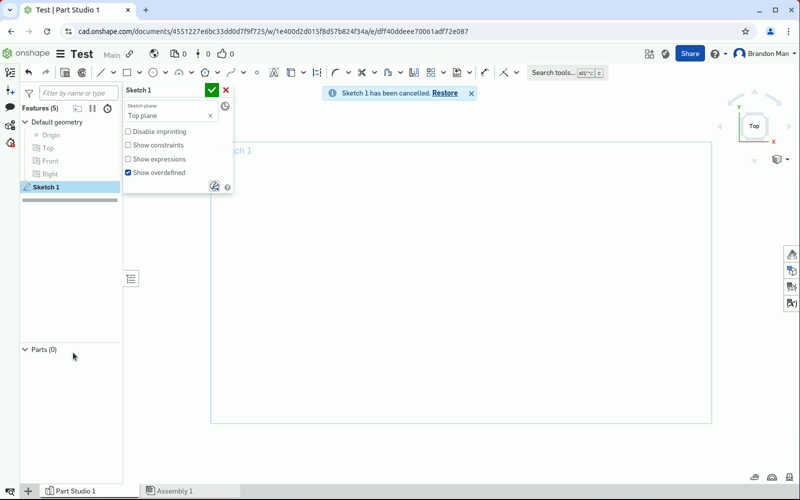
key(l)
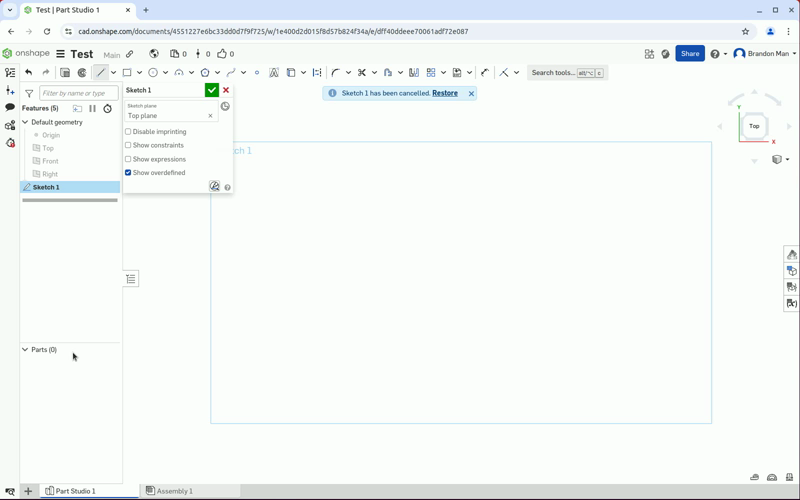
key_down(shift)
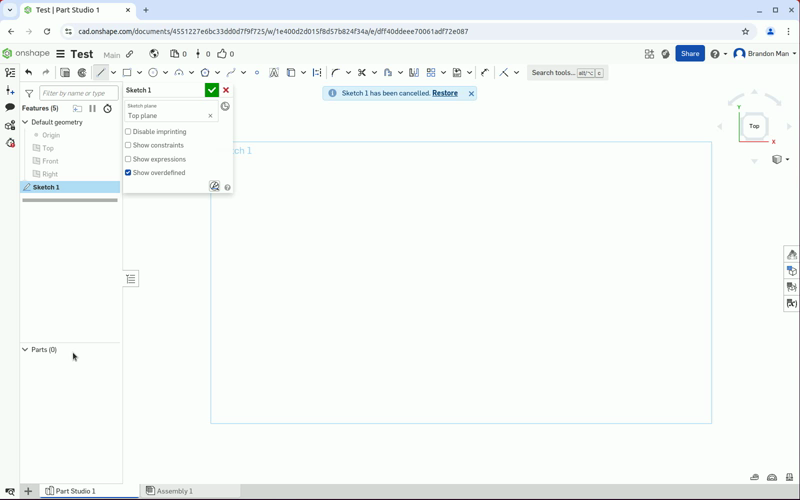
mouse_move(460, 282)
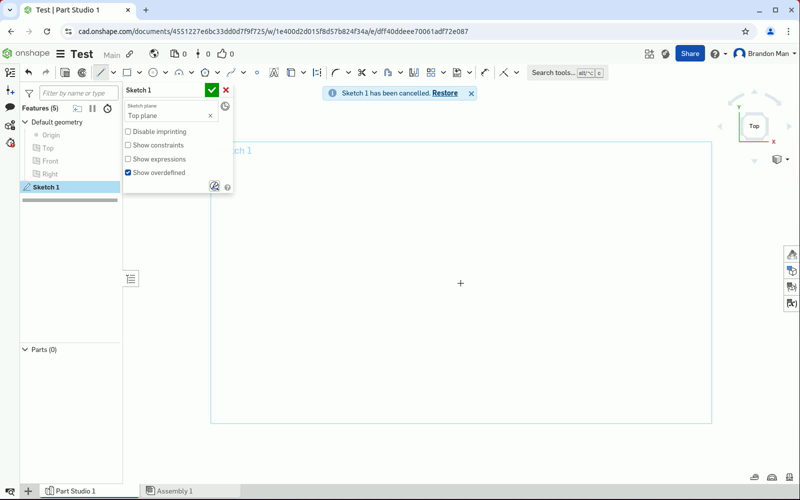
click(460, 282)
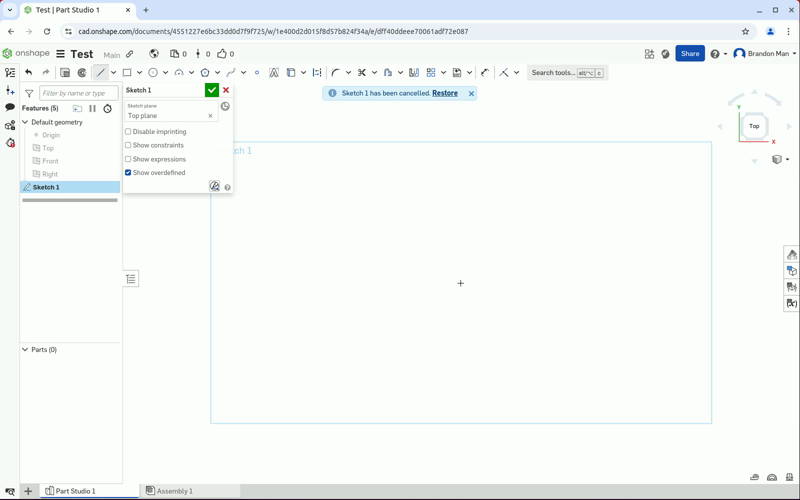
key_up(shift)
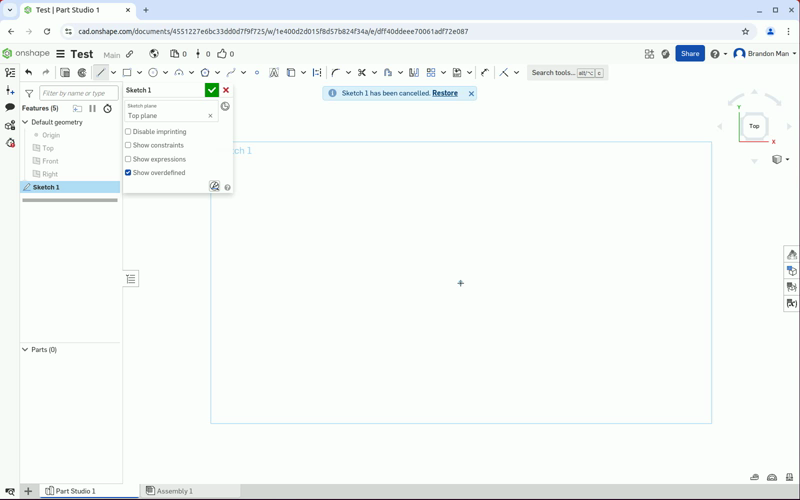
key_down(shift)
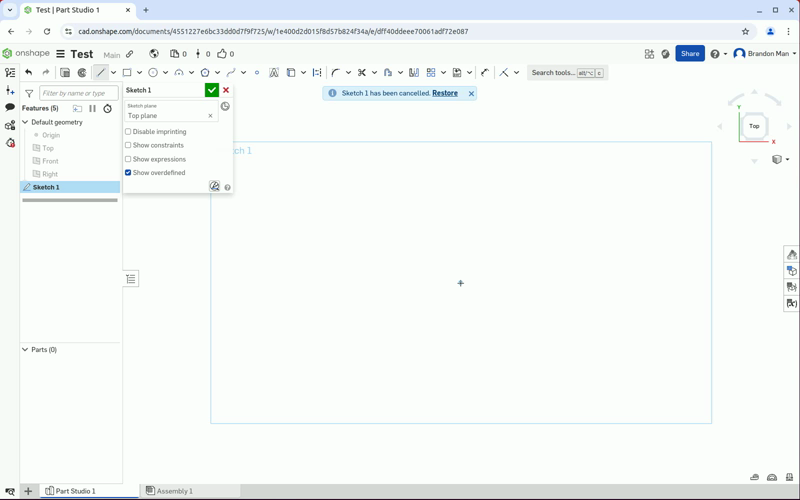
mouse_move(573, 282)
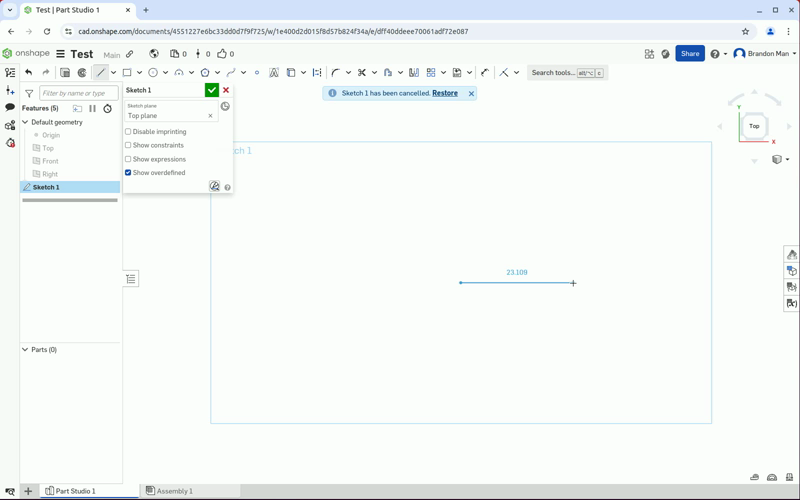
click(573, 282)
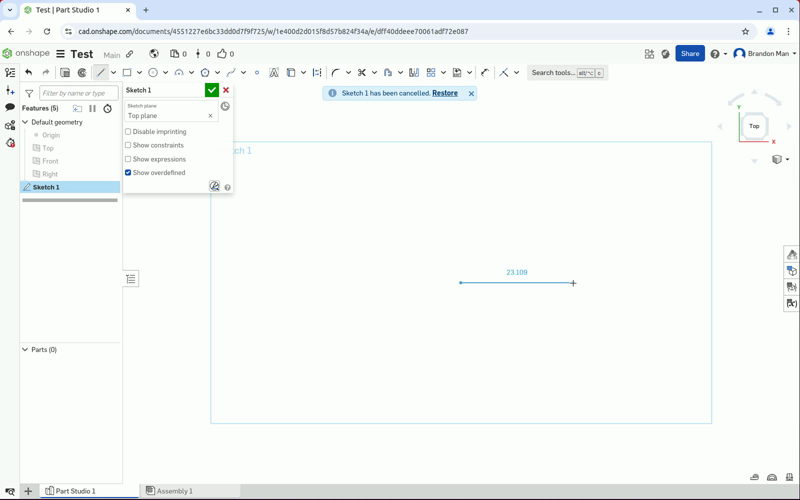
key_up(shift)
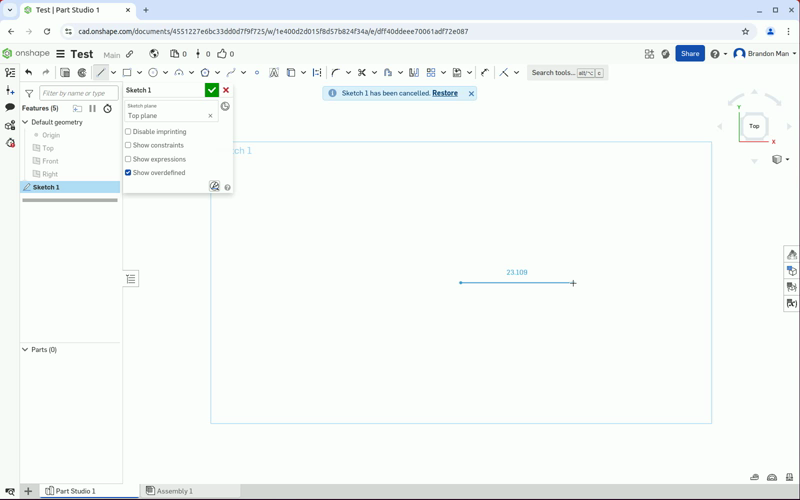
key_down(shift)
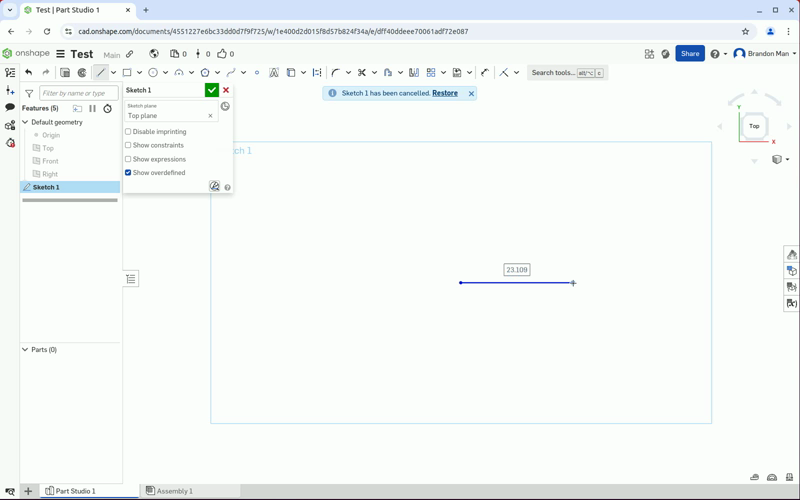
mouse_move(573, 208)
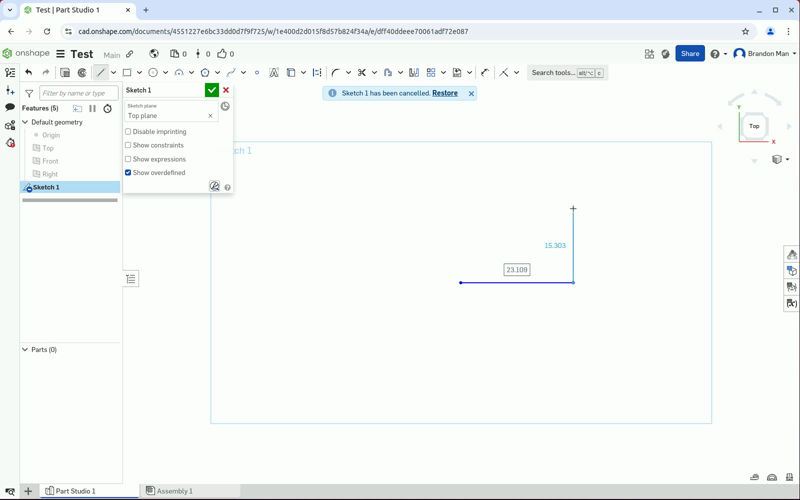
click(573, 208)
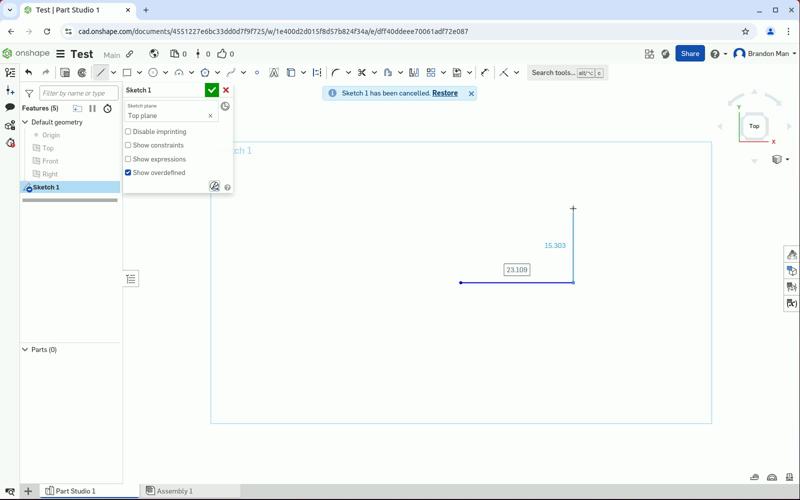
key_up(shift)
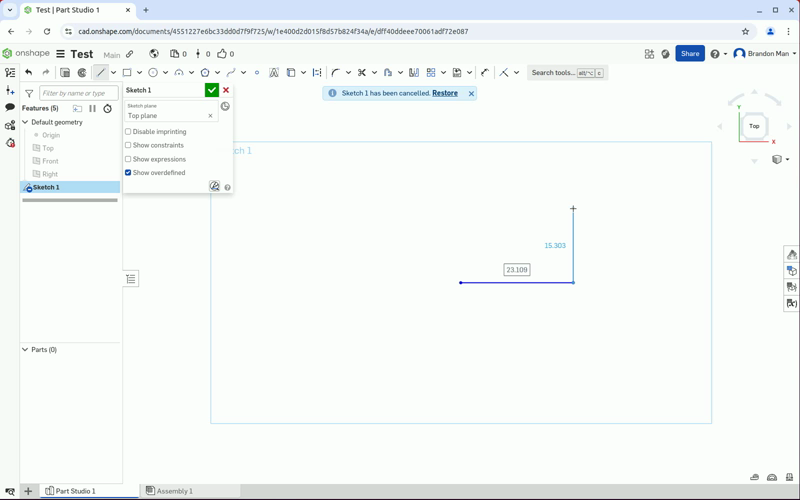
key_down(shift)
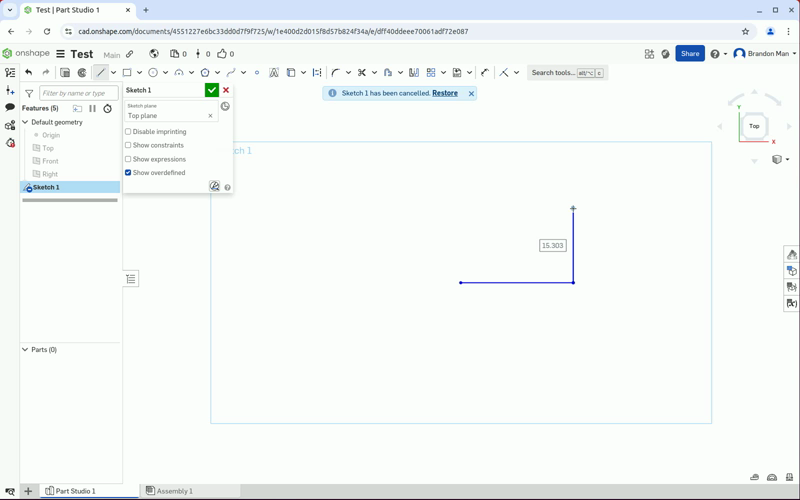
mouse_move(460, 208)
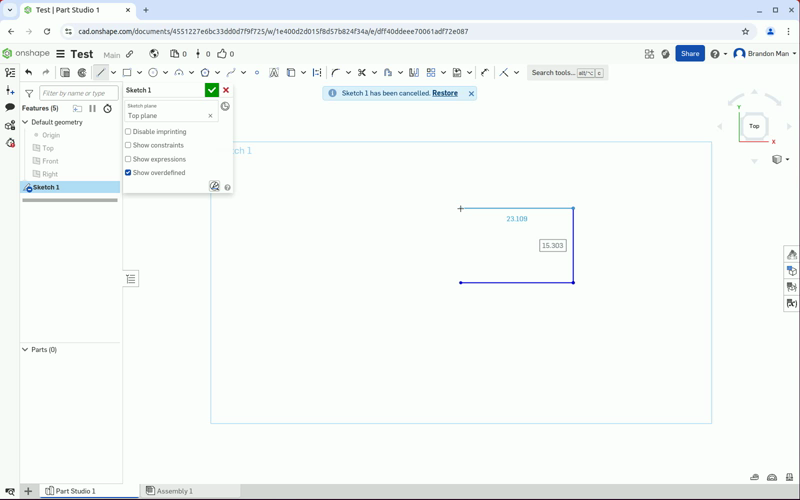
click(460, 208)
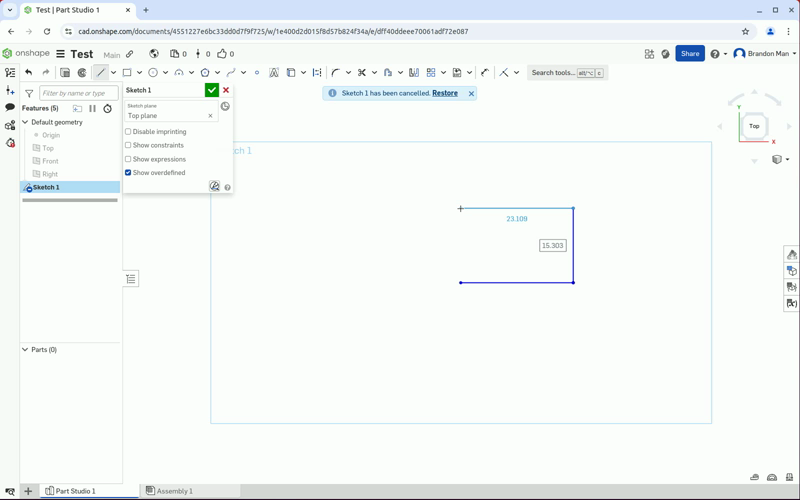
key_up(shift)
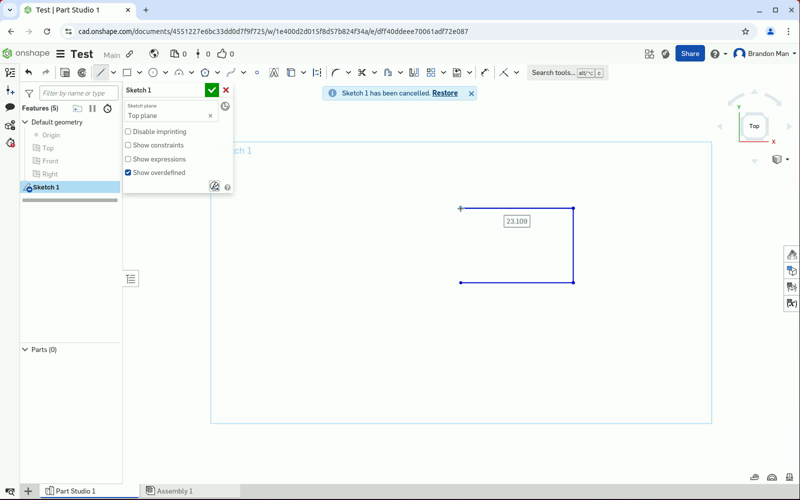
key_down(shift)
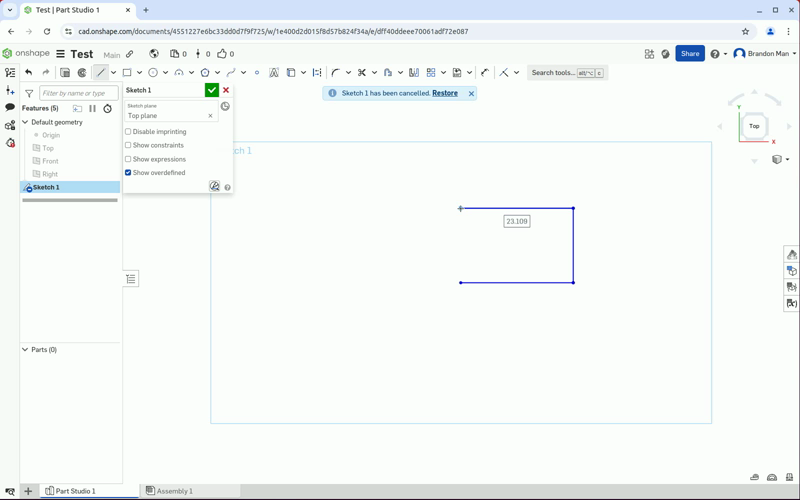
mouse_move(460, 282)
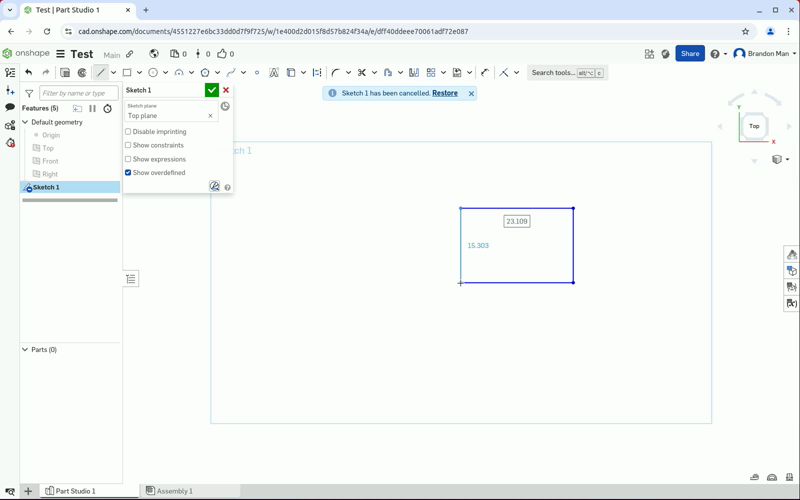
key_up(shift)
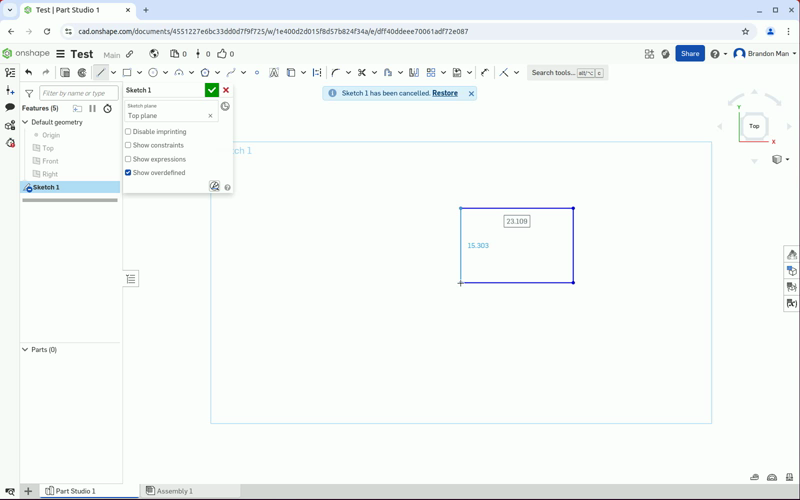
click(460, 282)
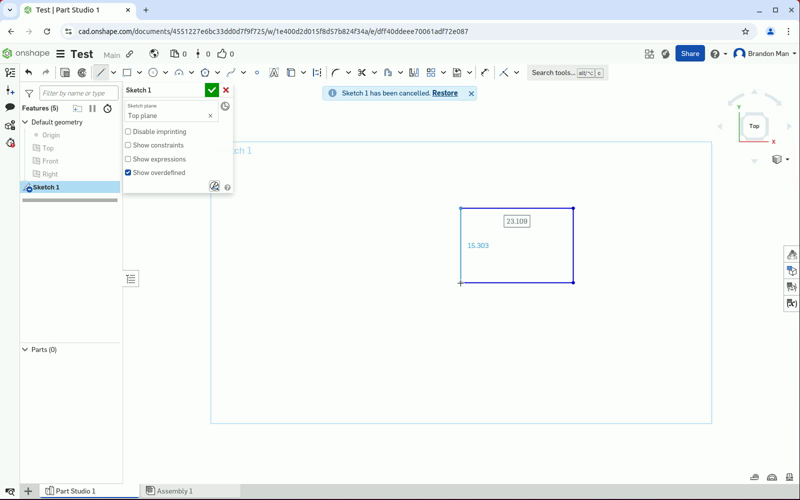
key(esc)
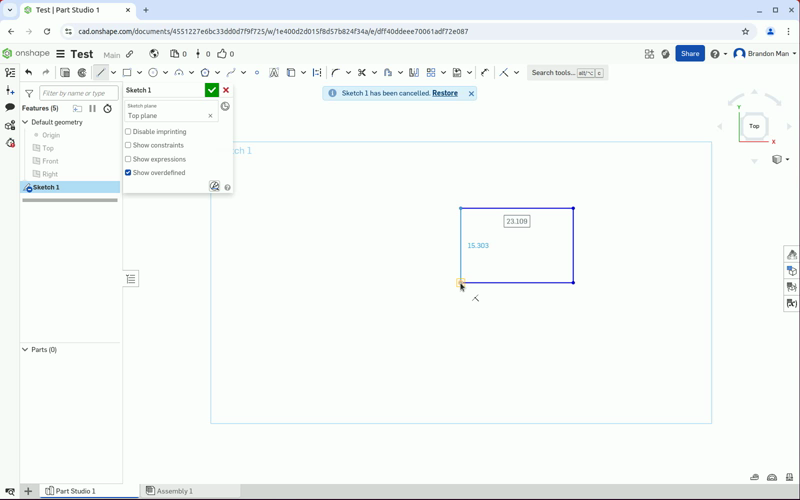
mouse_move(472, 269)
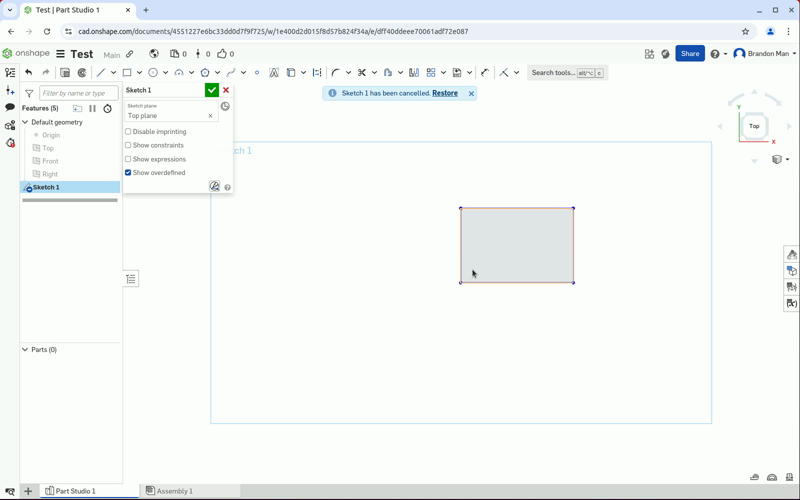
click(472, 269)
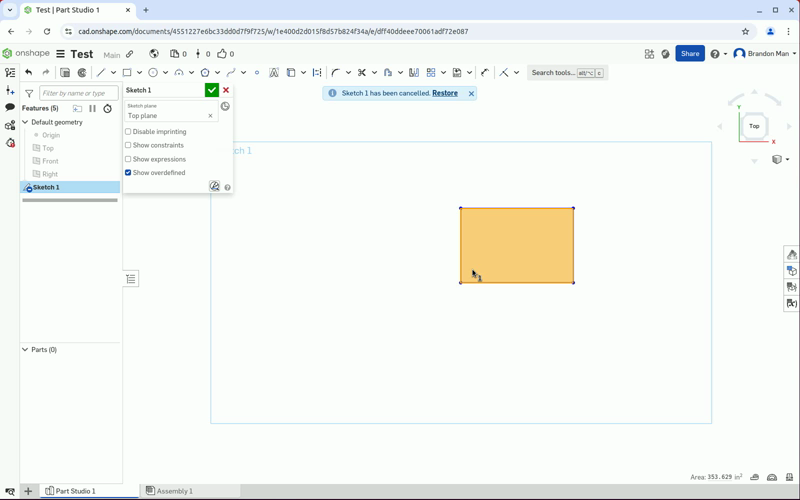
mouse_move(73, 352)
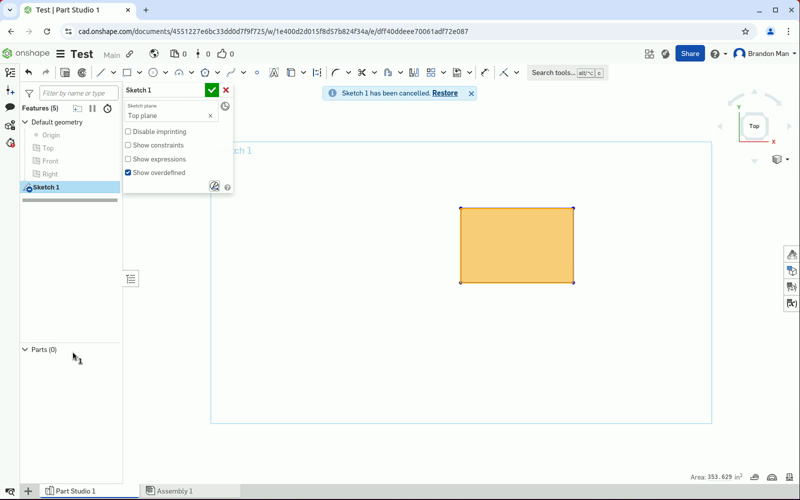
key(shift+y)
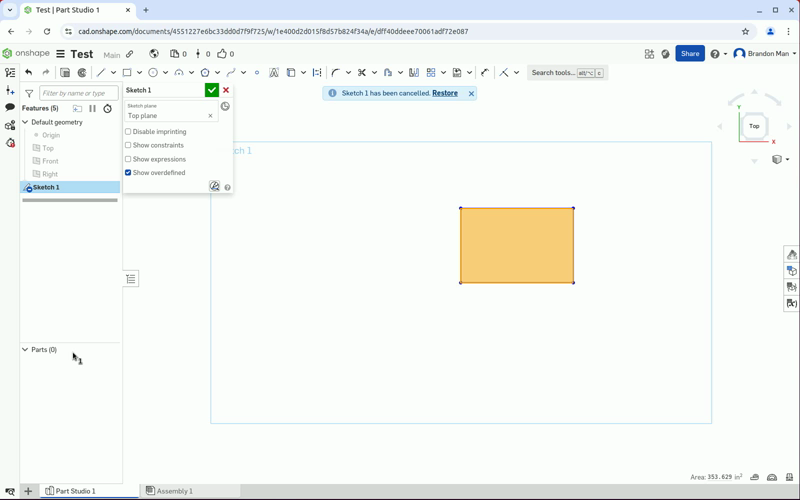
key(shift+e)
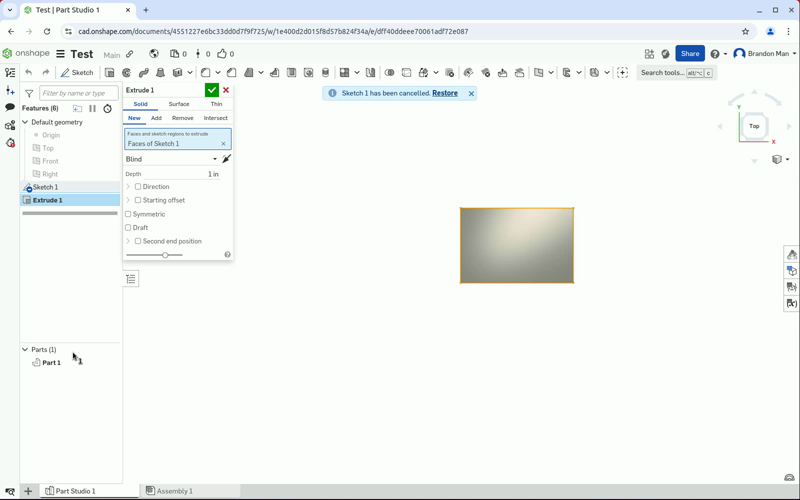
mouse_move(143, 106)
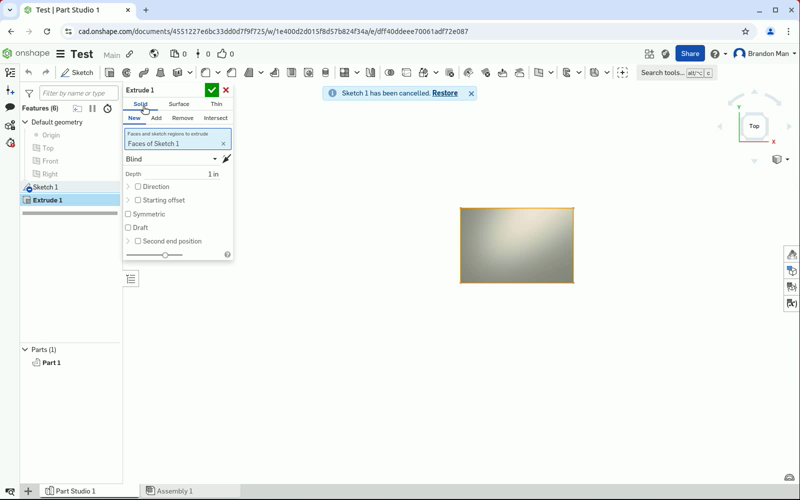
click(143, 106)
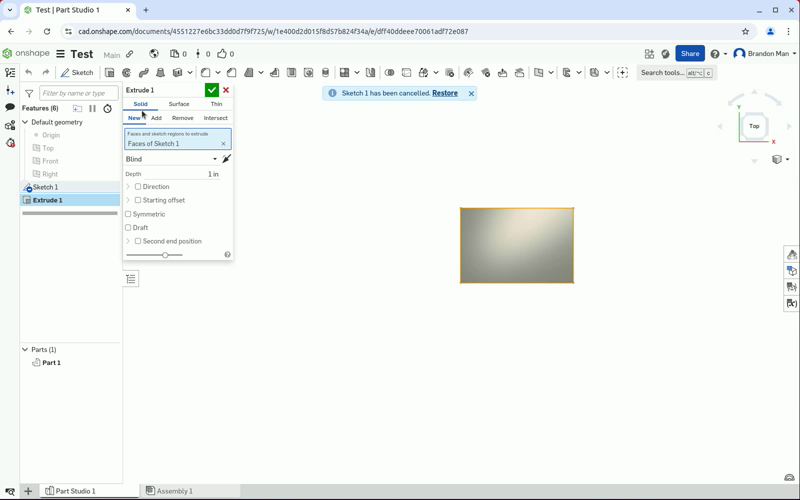
mouse_move(137, 120)
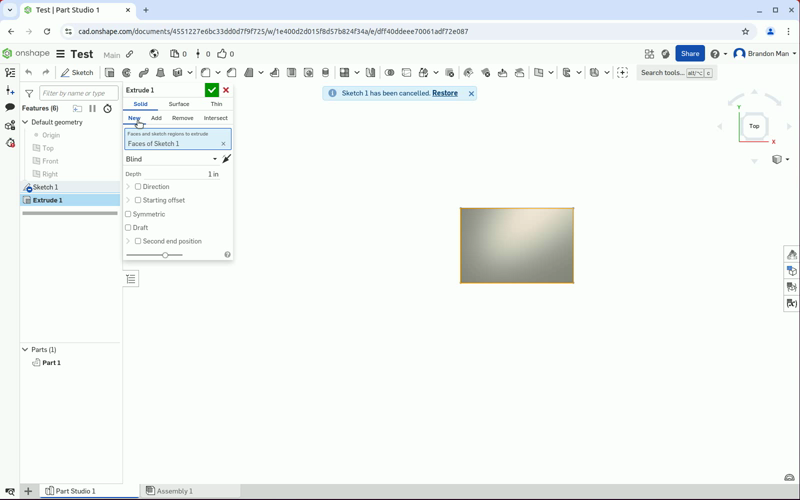
click(137, 120)
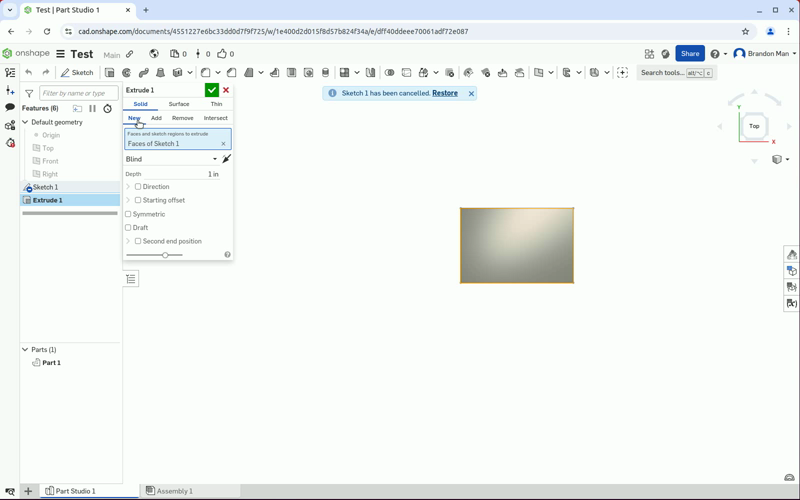
key(tab, 4)
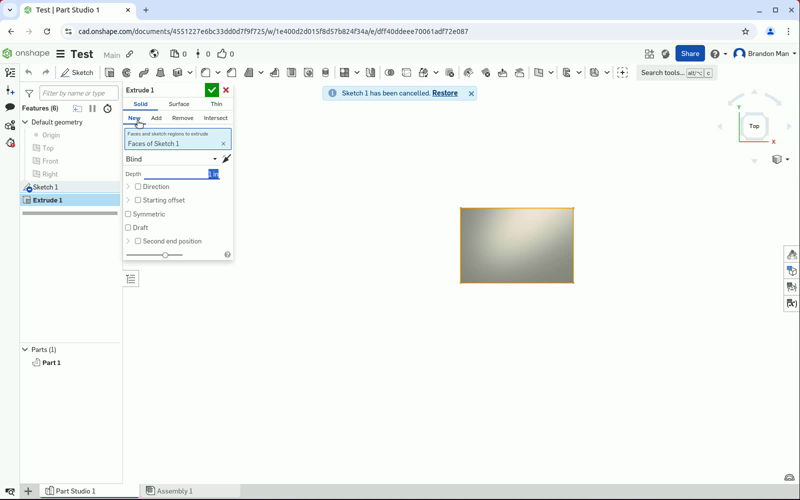
text(15.405)
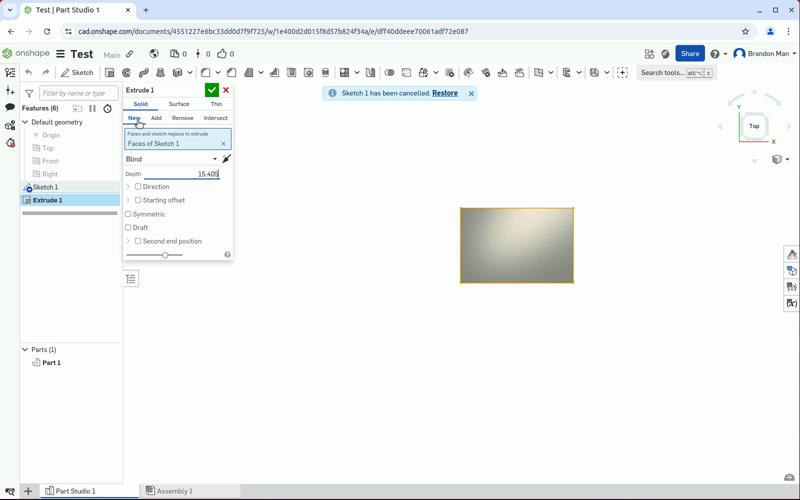
key(enter)
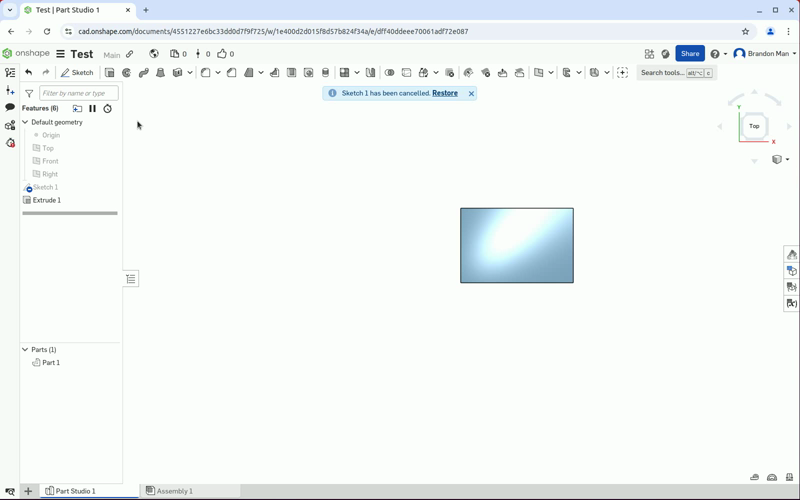
key(shift+h)
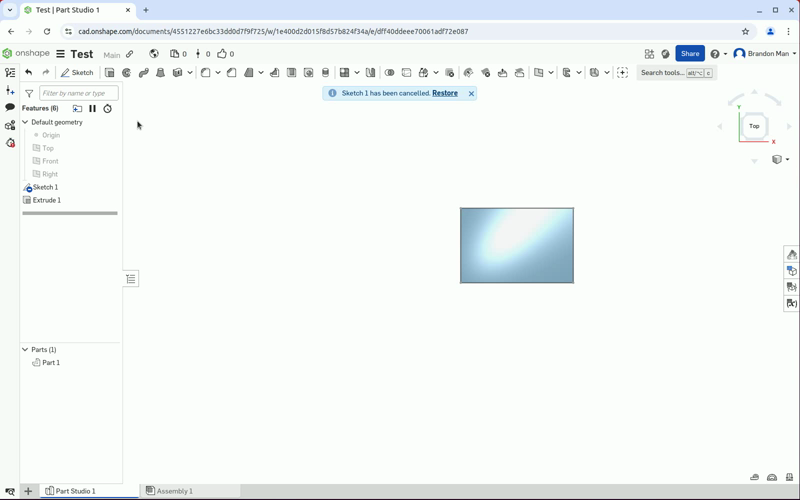
key(shift+h)
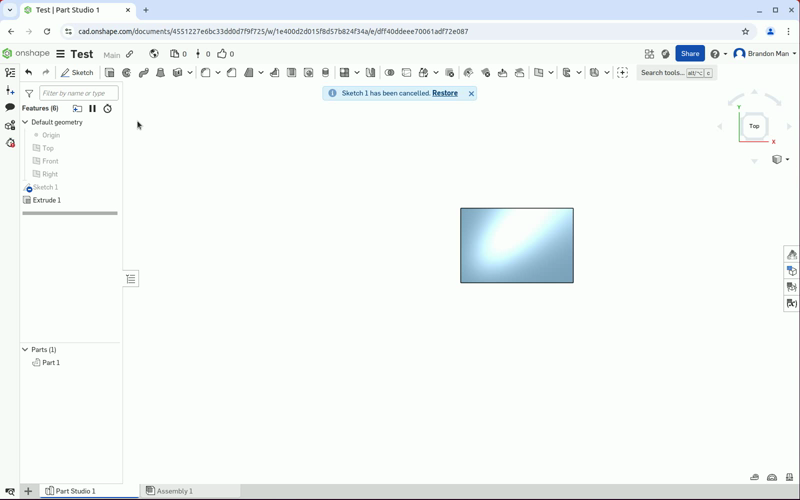
mouse_move(73, 189)
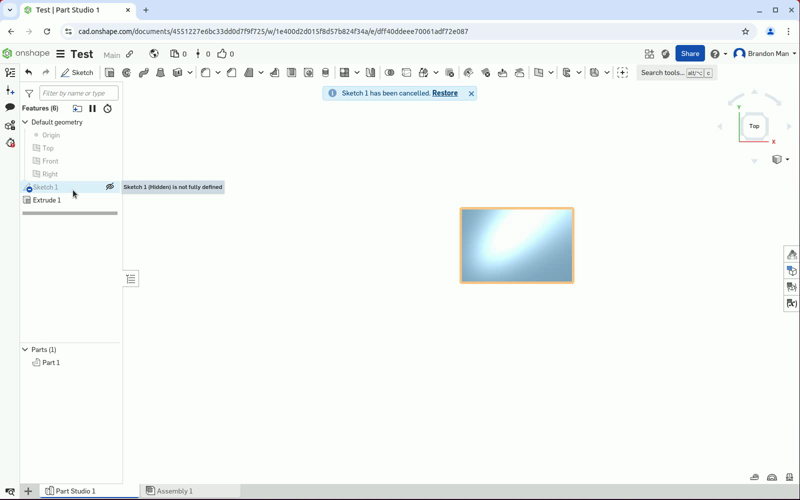
click(73, 189)
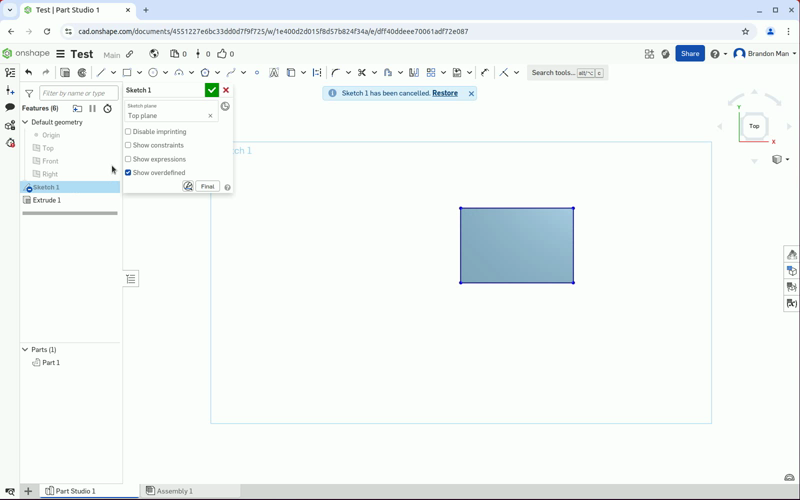
mouse_move(229, 92)
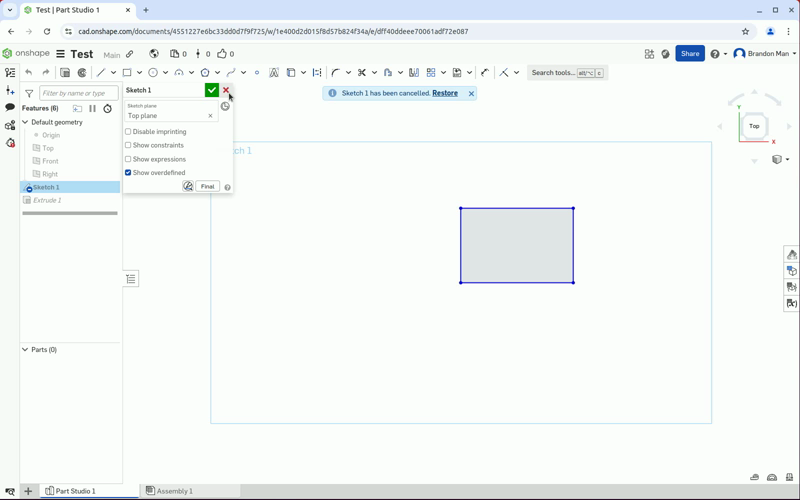
click(229, 92)
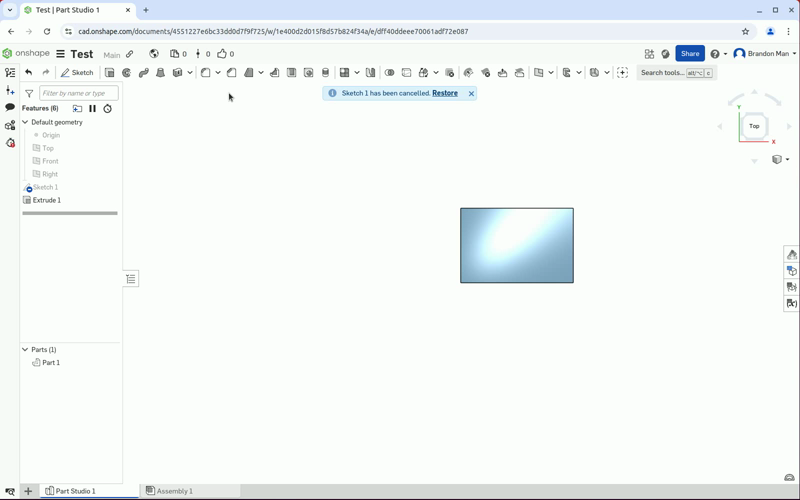
mouse_move(73, 352)
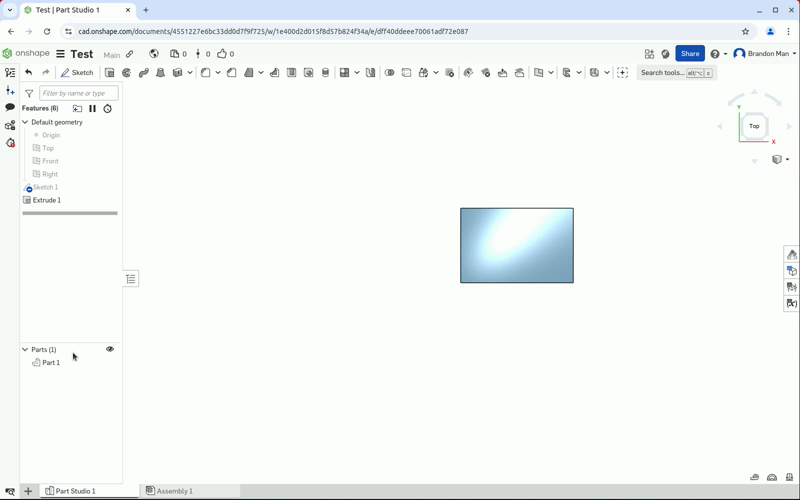
key(y)
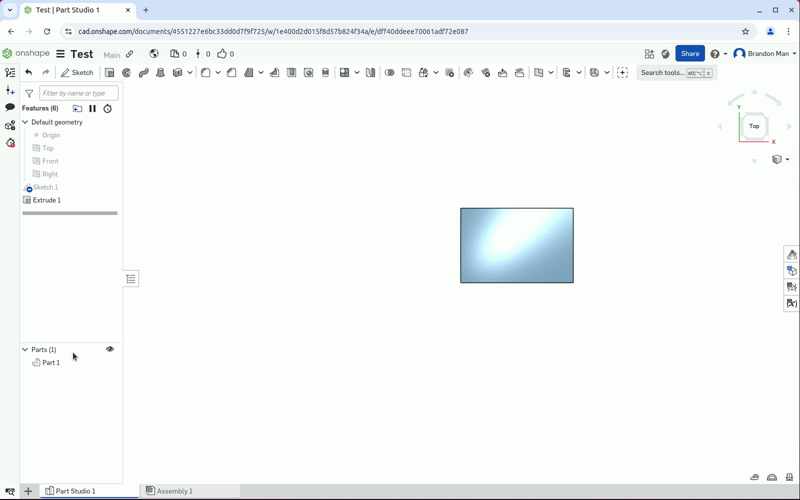
key(shift+p)
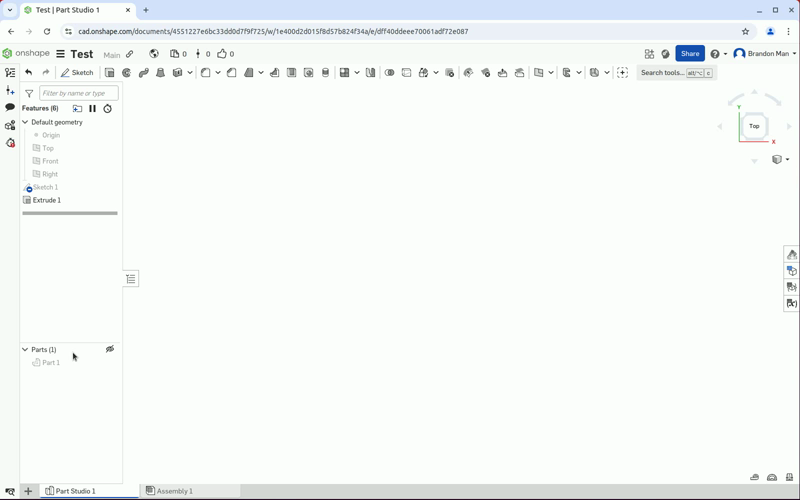
key(space)
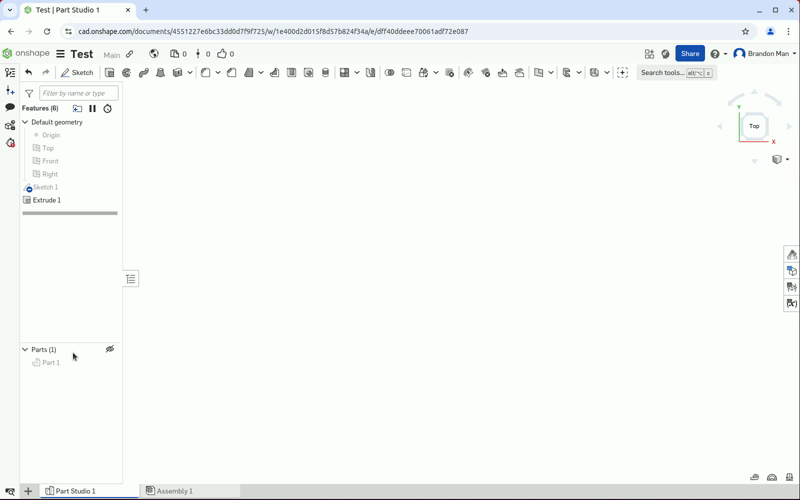
key_down(shift)
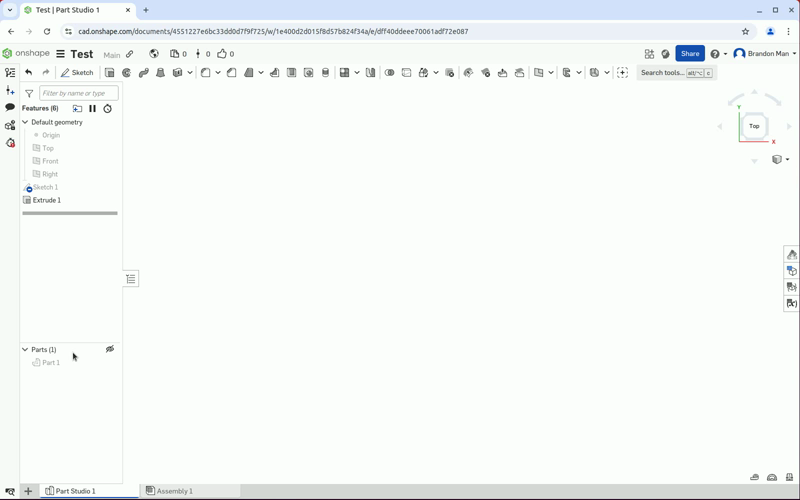
key(up)
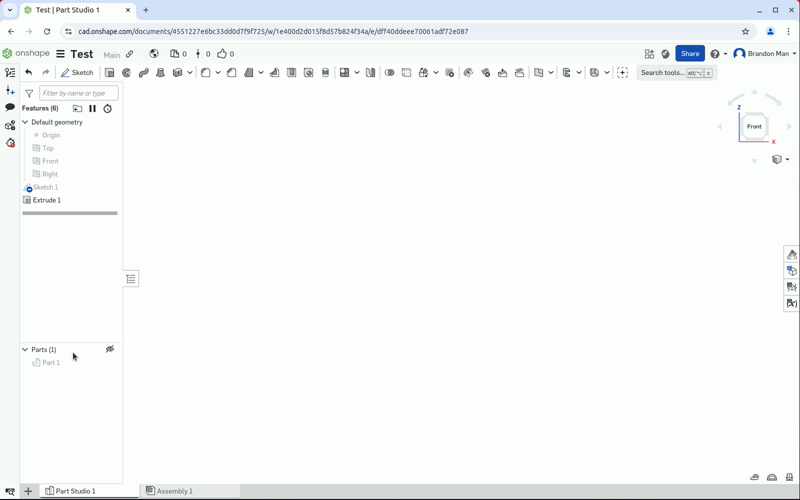
key_up(shift)
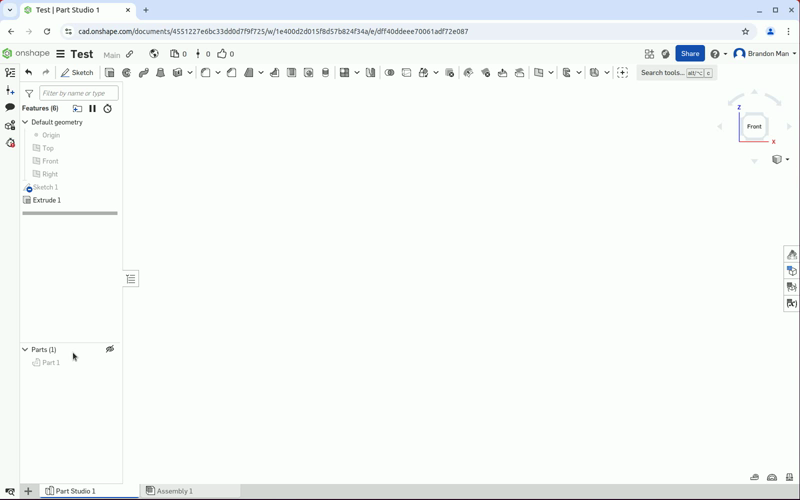
mouse_move(73, 352)
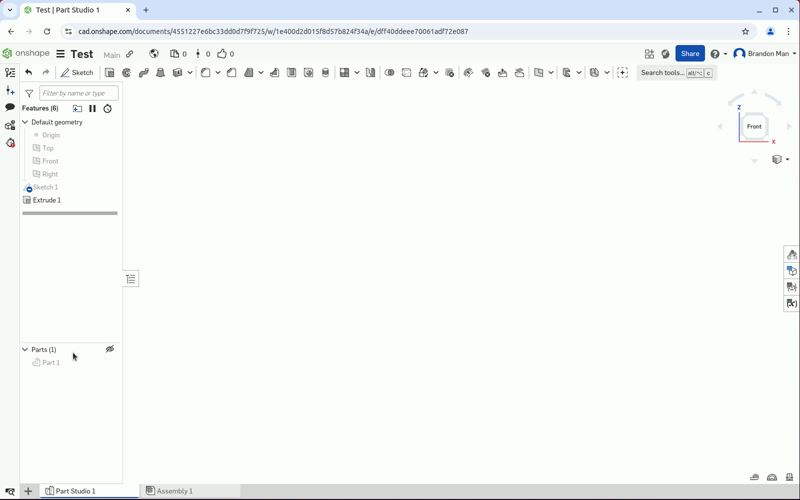
key(shift+y)
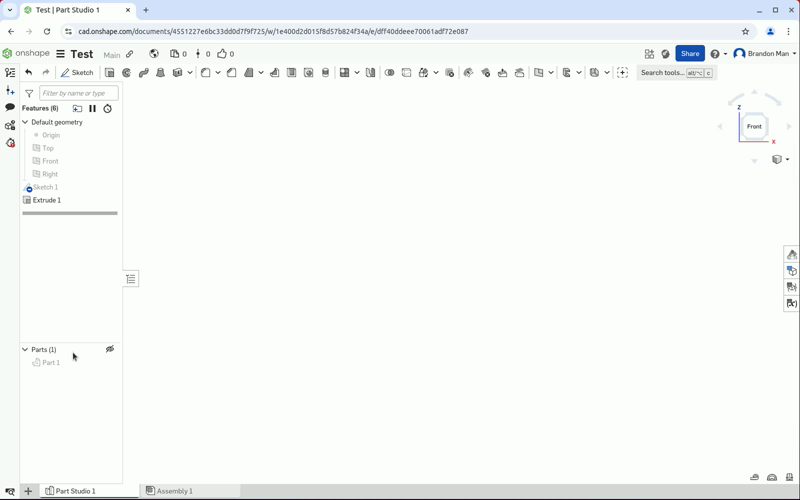
key(shift+s)
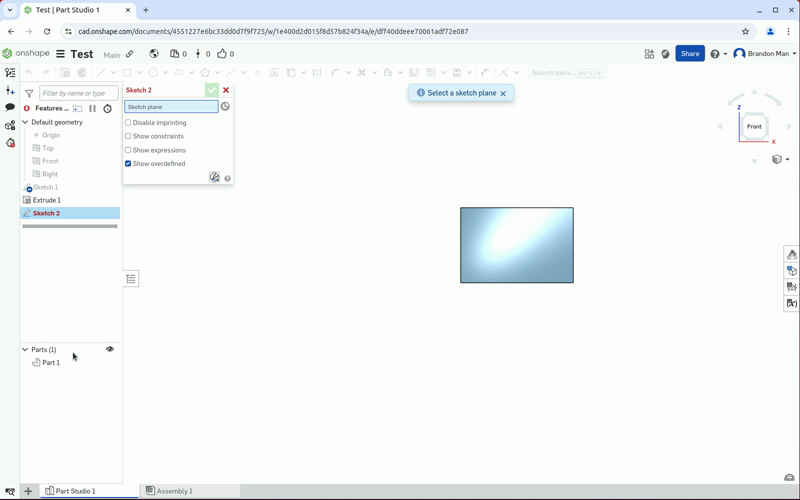
mouse_move(73, 163)
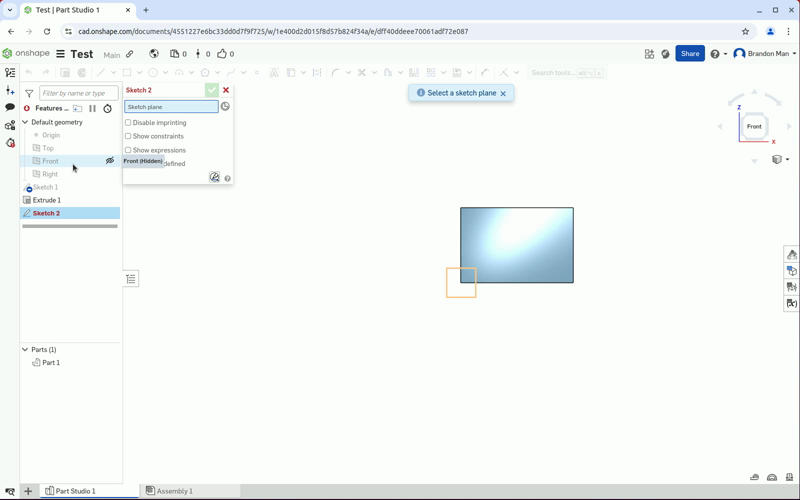
click(73, 163)
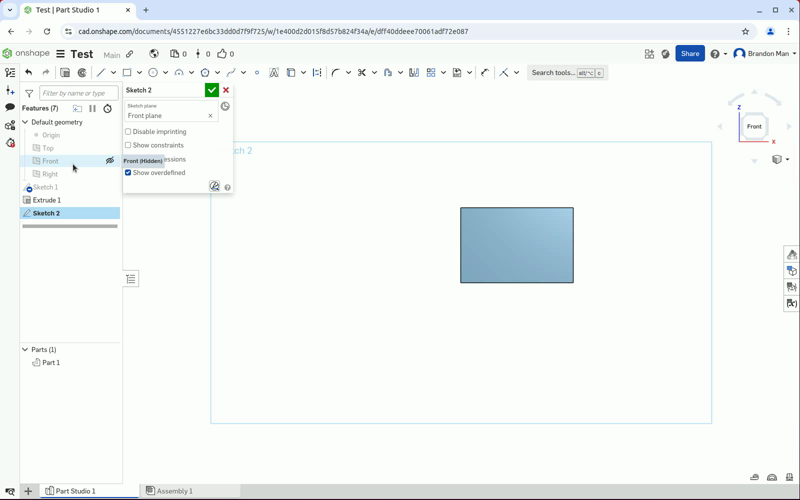
mouse_move(73, 352)
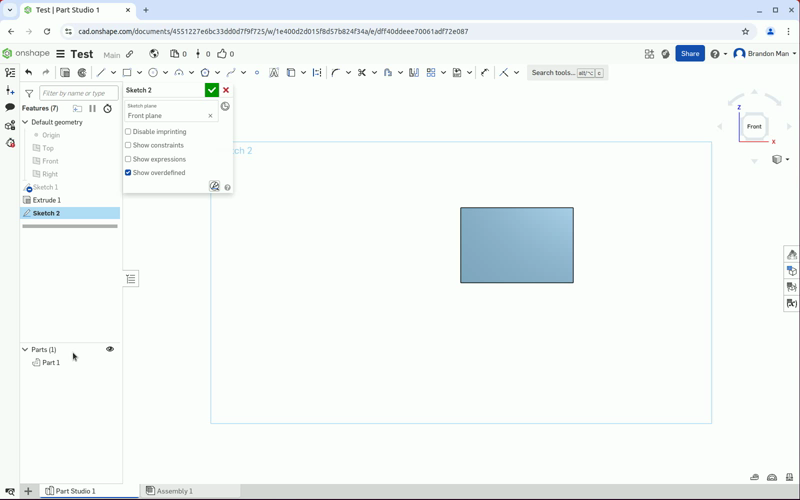
key(y)
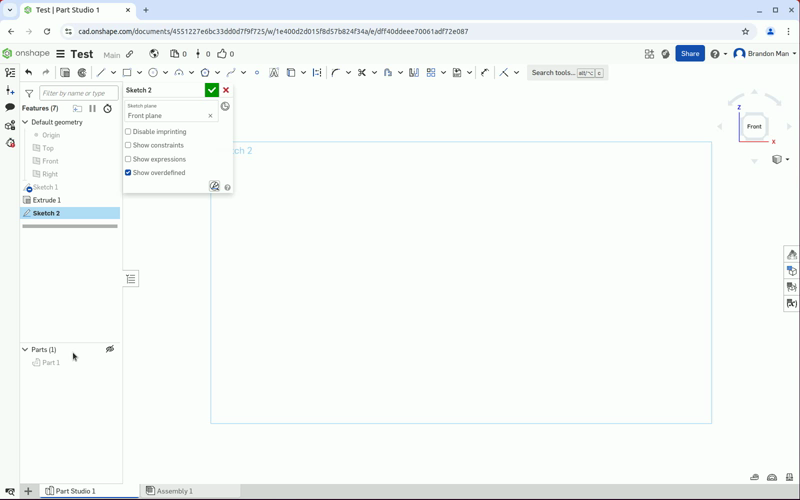
key(l)
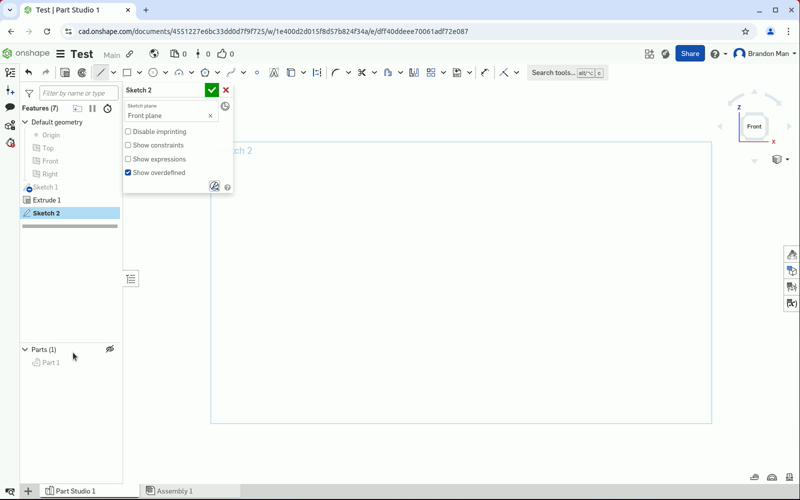
key_down(shift)
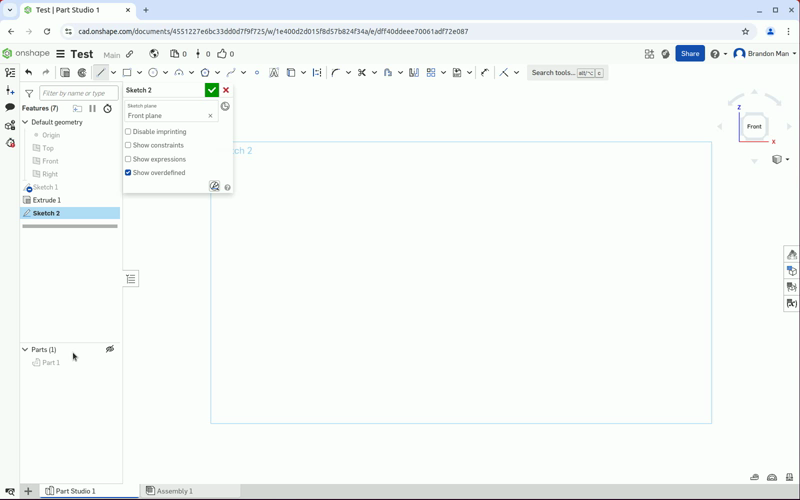
mouse_move(498, 282)
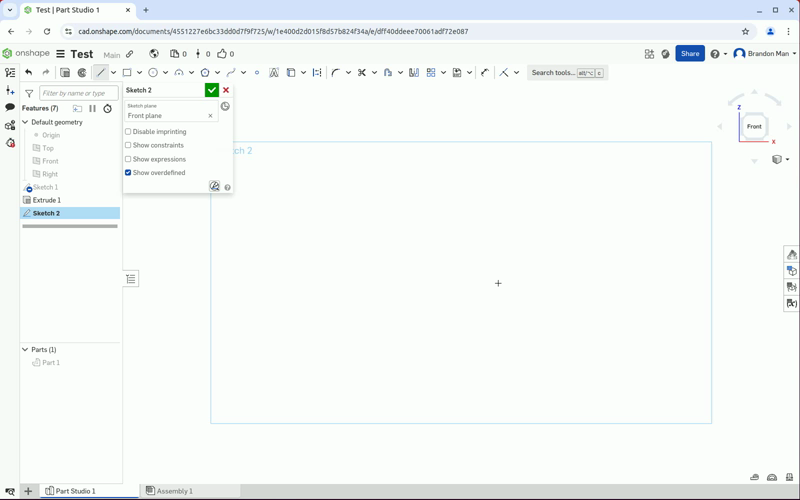
click(498, 282)
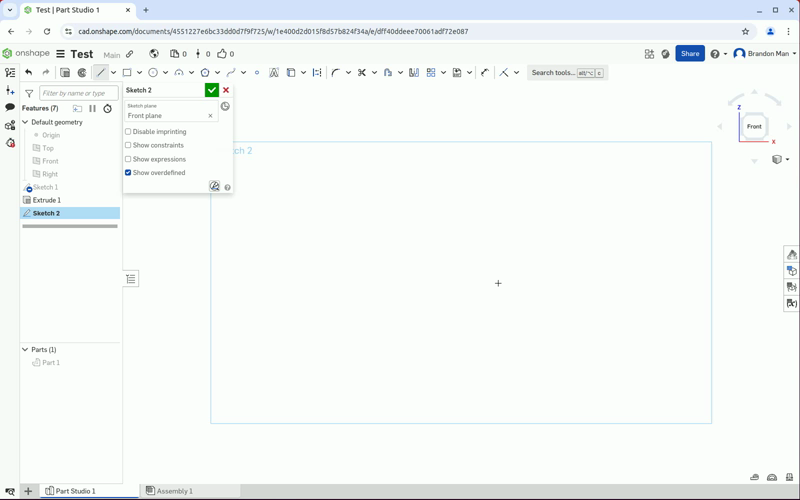
key_up(shift)
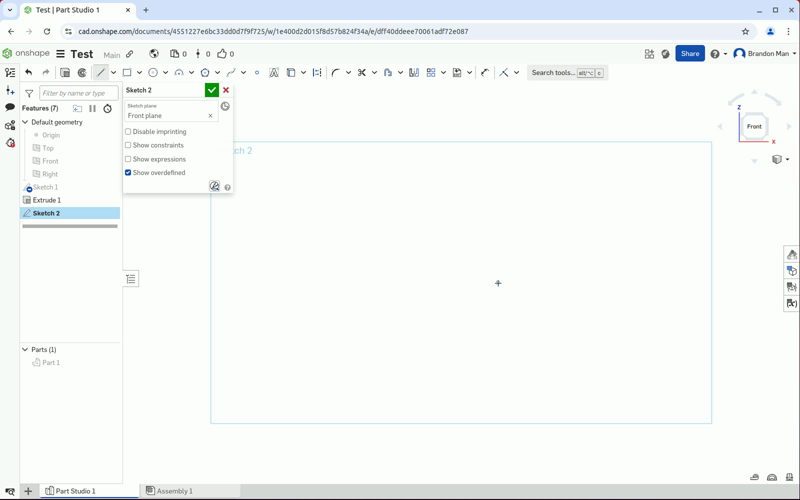
key_down(shift)
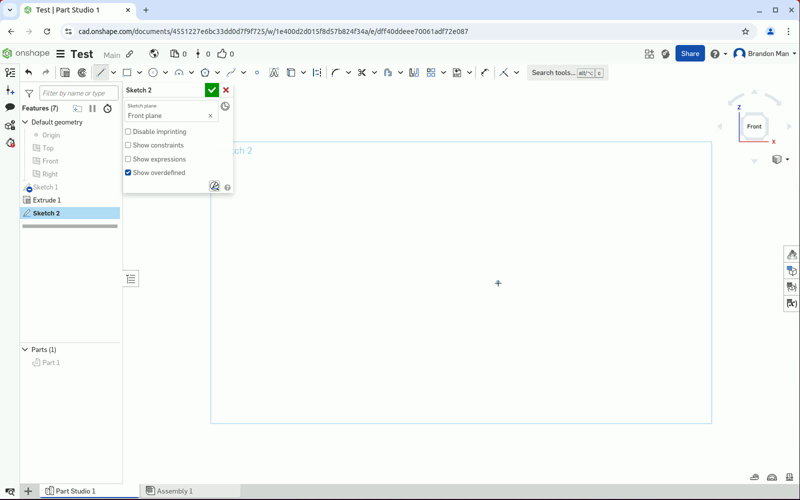
mouse_move(528, 282)
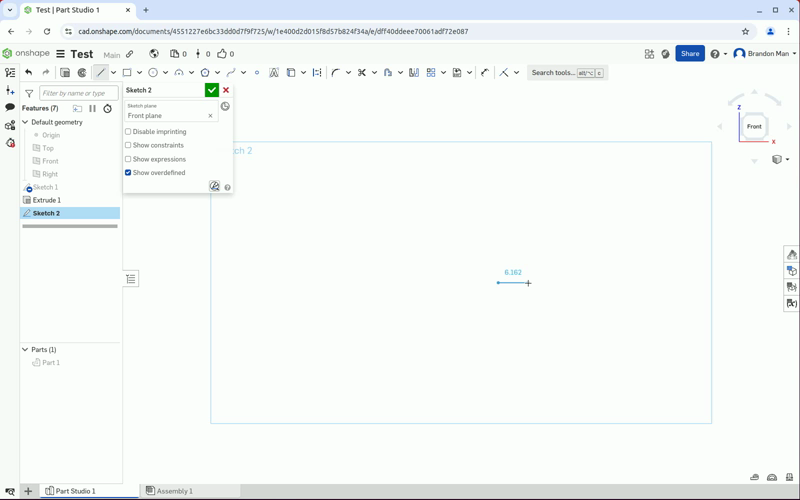
mouse_move(536, 282)
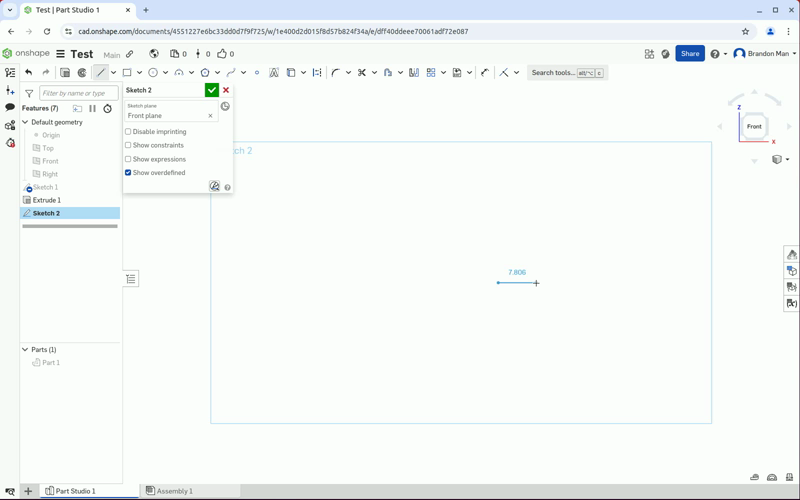
click(536, 282)
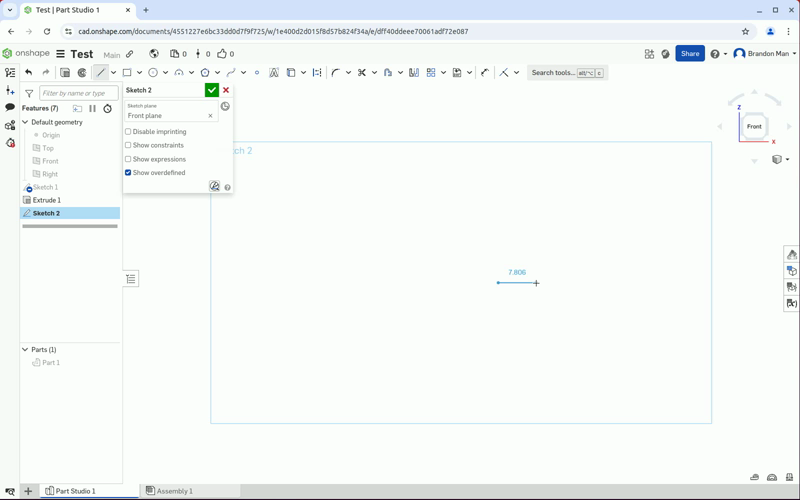
key_up(shift)
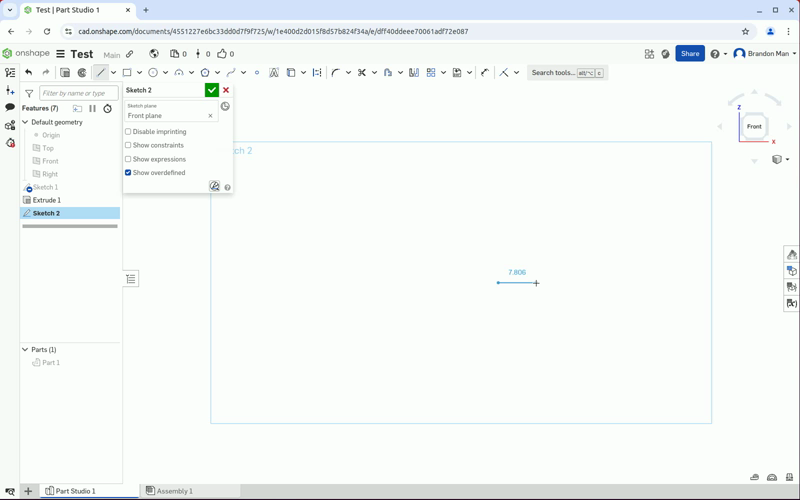
key_down(shift)
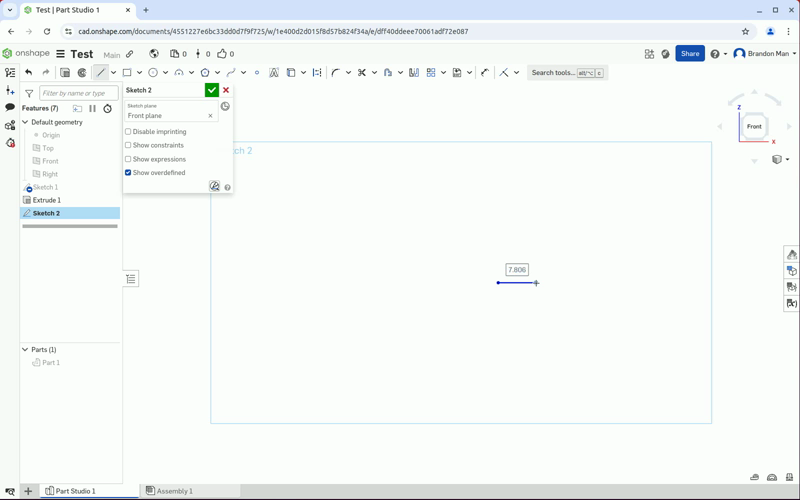
mouse_move(566, 282)
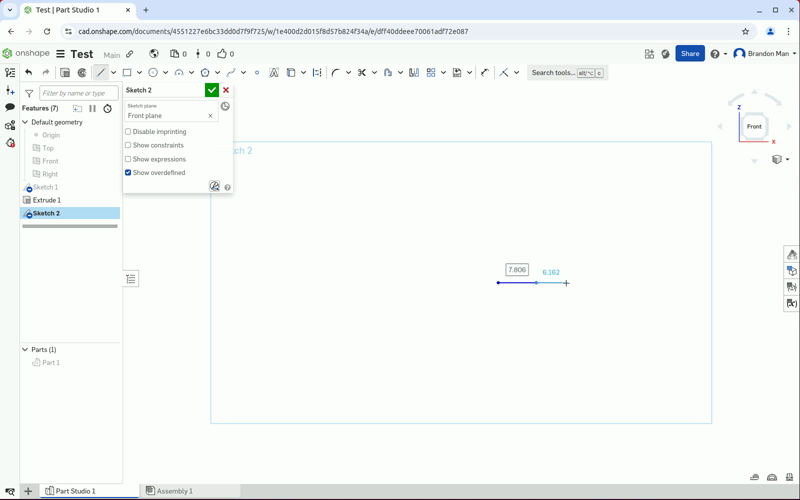
mouse_move(536, 244)
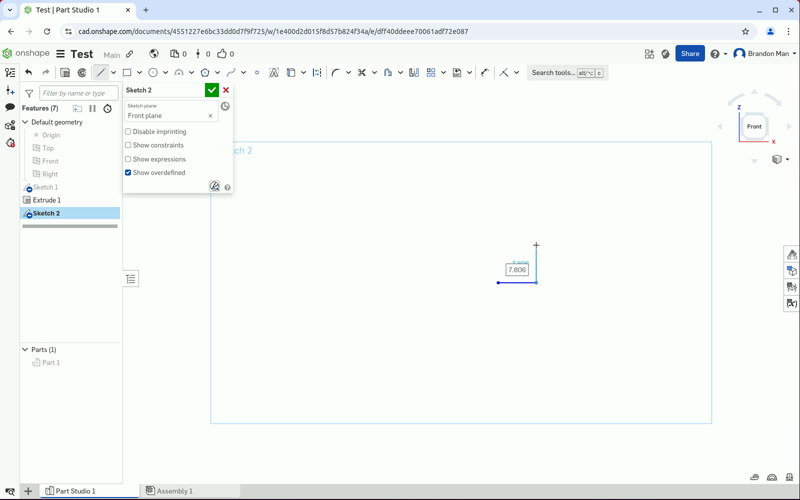
click(536, 244)
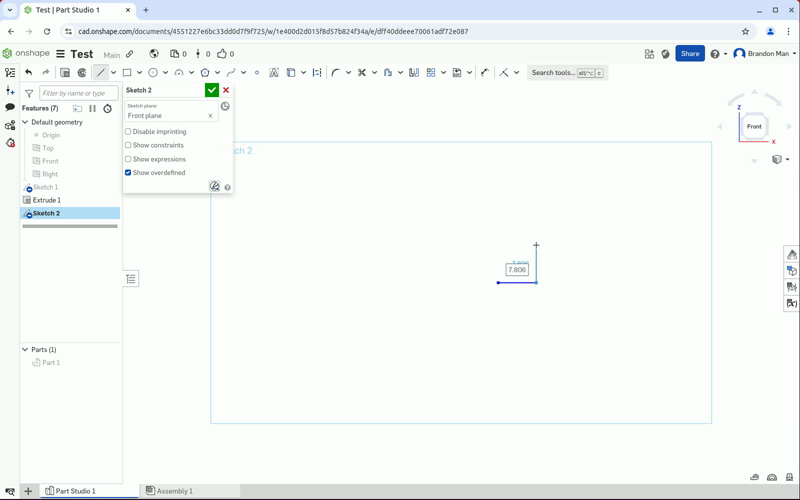
key_up(shift)
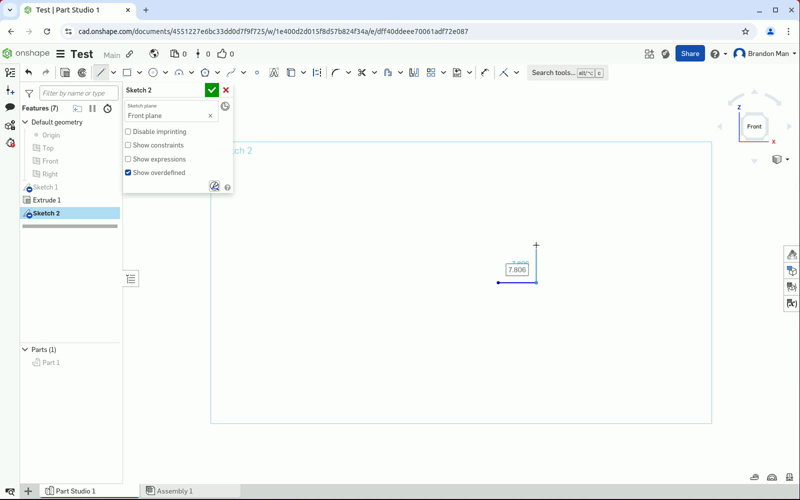
key_down(shift)
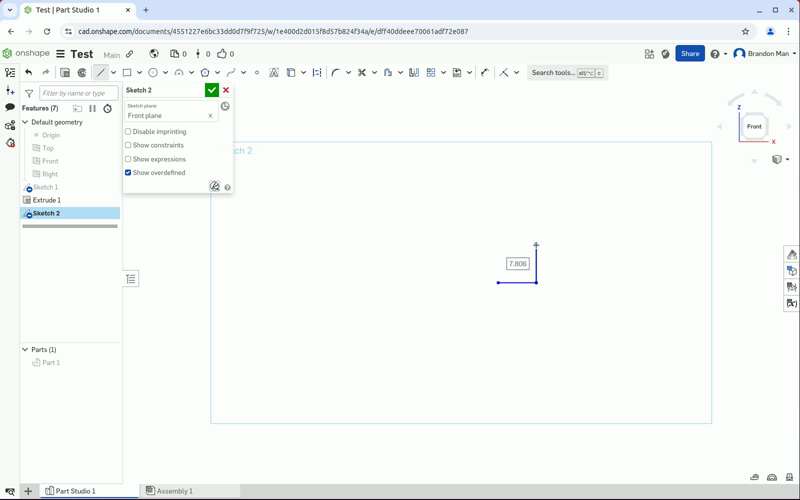
mouse_move(566, 244)
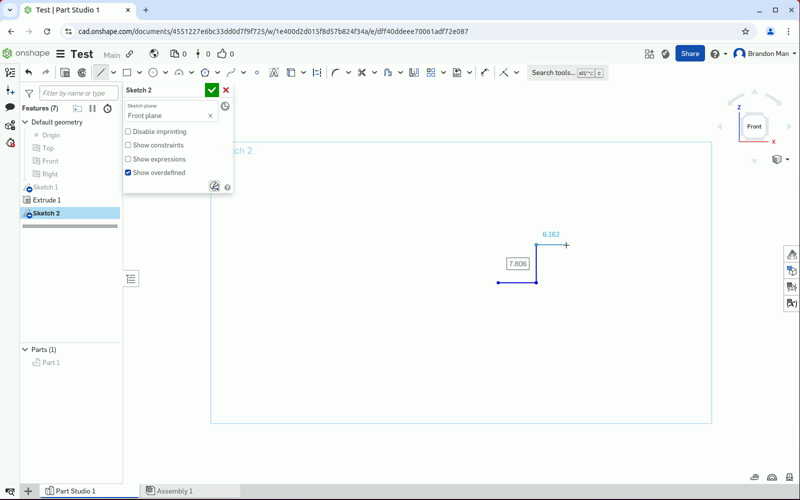
mouse_move(573, 244)
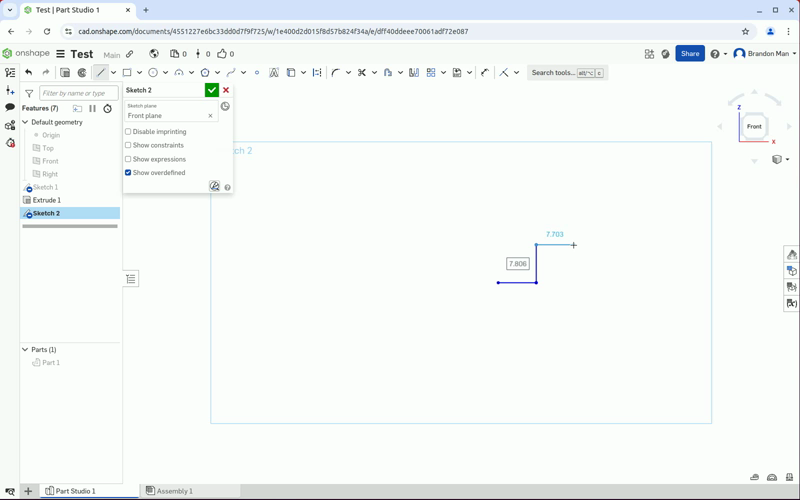
click(573, 244)
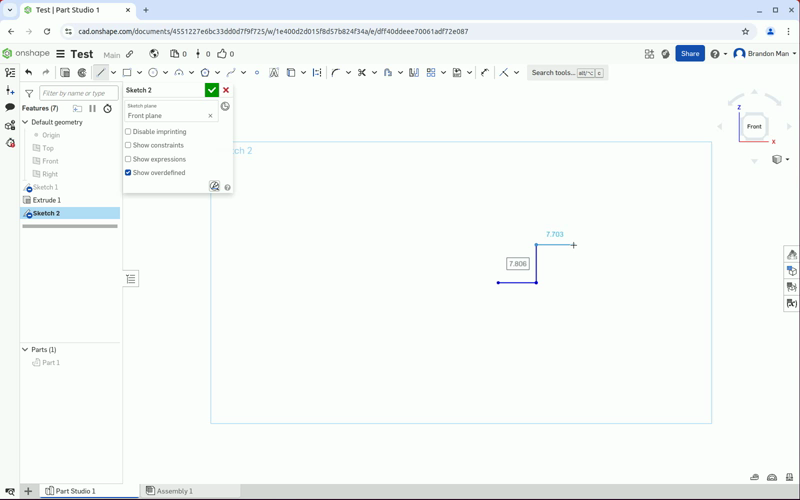
key_up(shift)
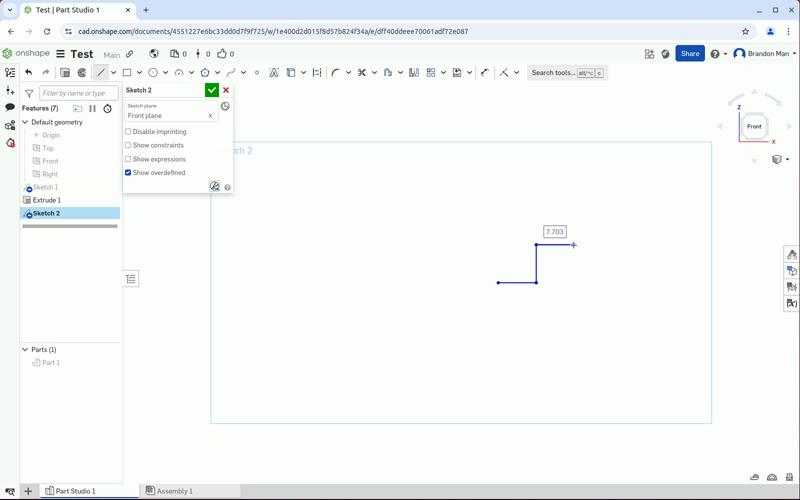
key_down(shift)
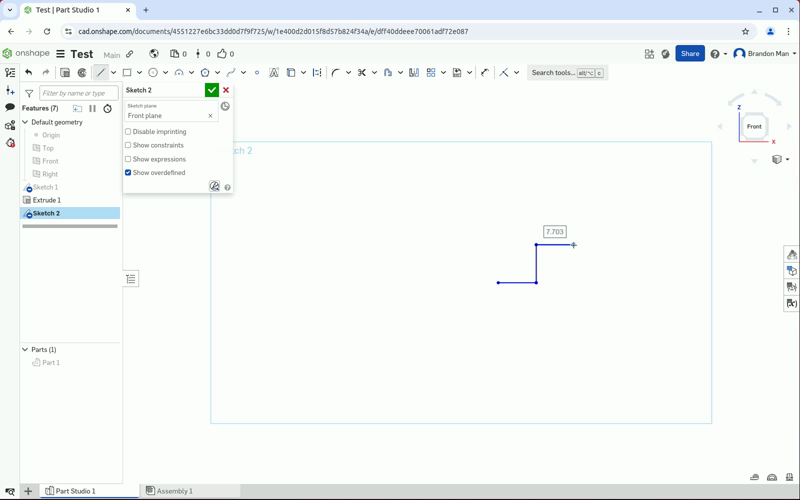
mouse_move(589, 244)
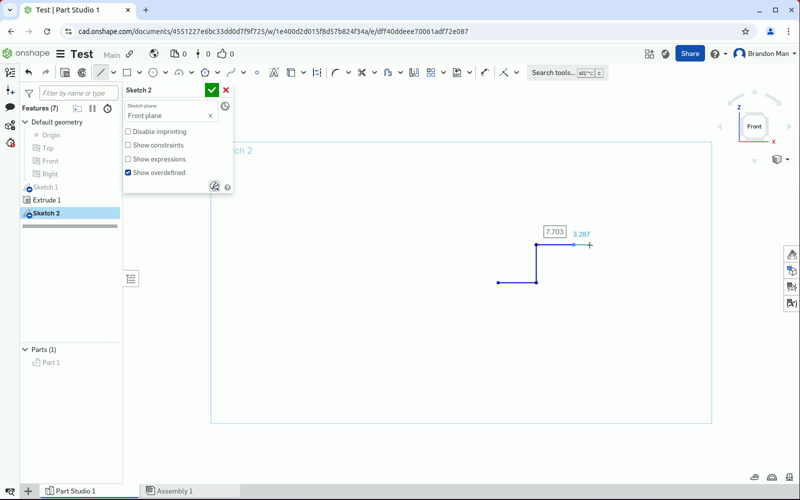
mouse_move(573, 207)
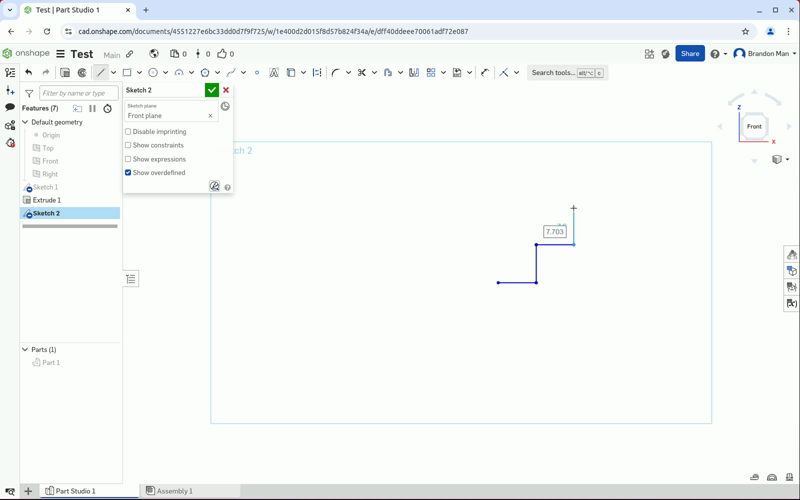
click(573, 207)
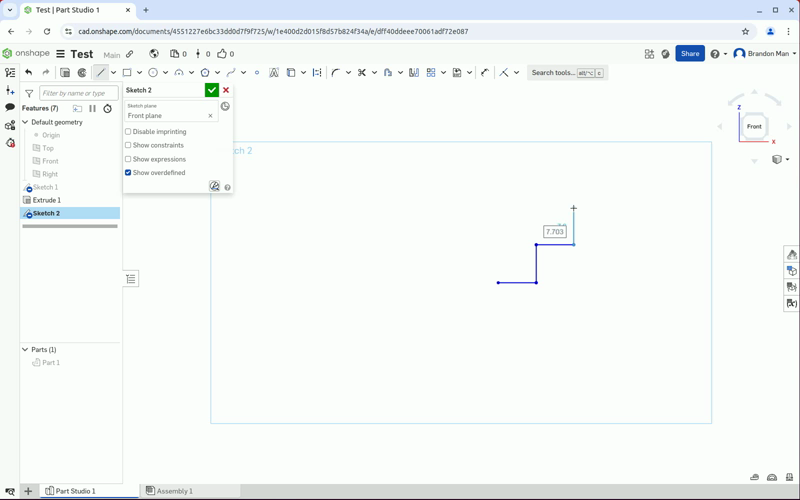
key_up(shift)
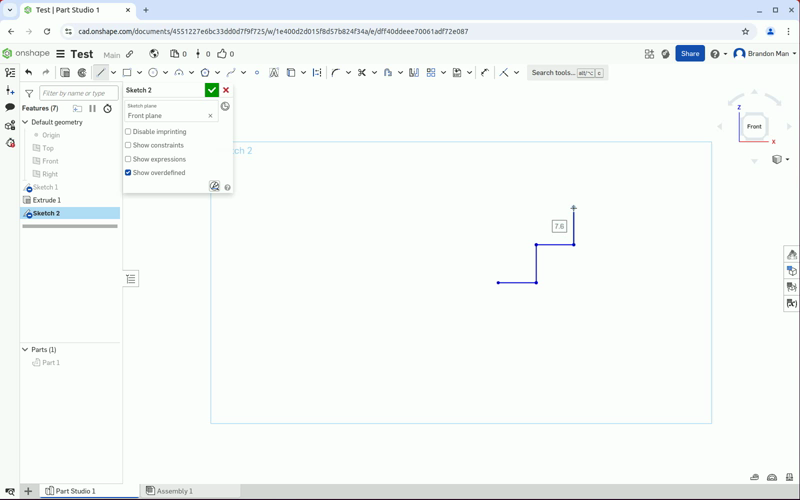
key_down(shift)
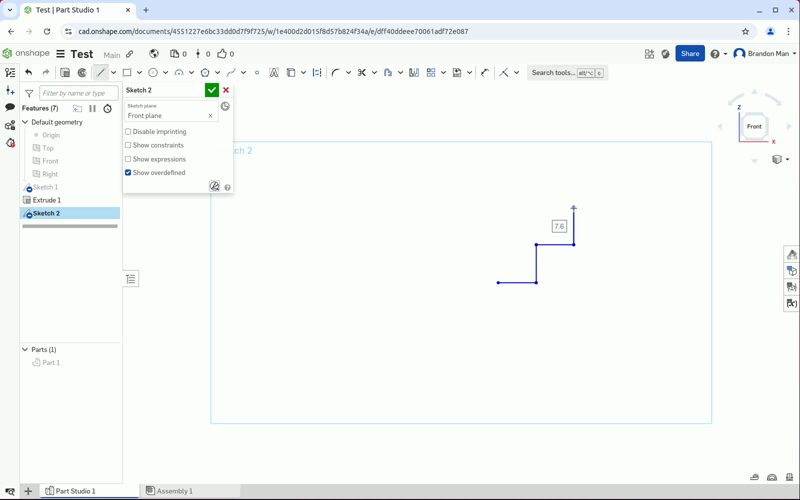
mouse_move(498, 207)
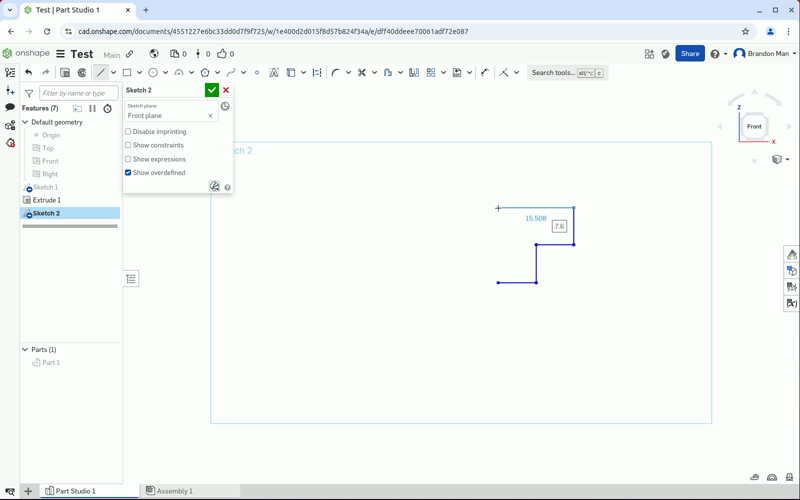
click(498, 207)
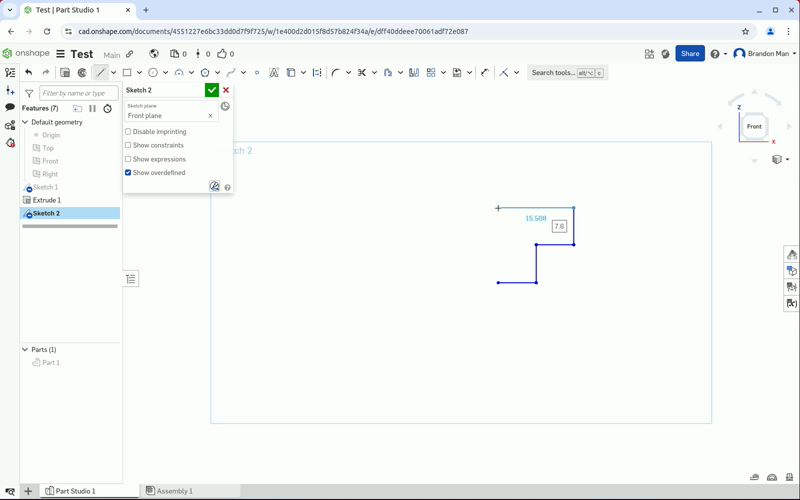
key_up(shift)
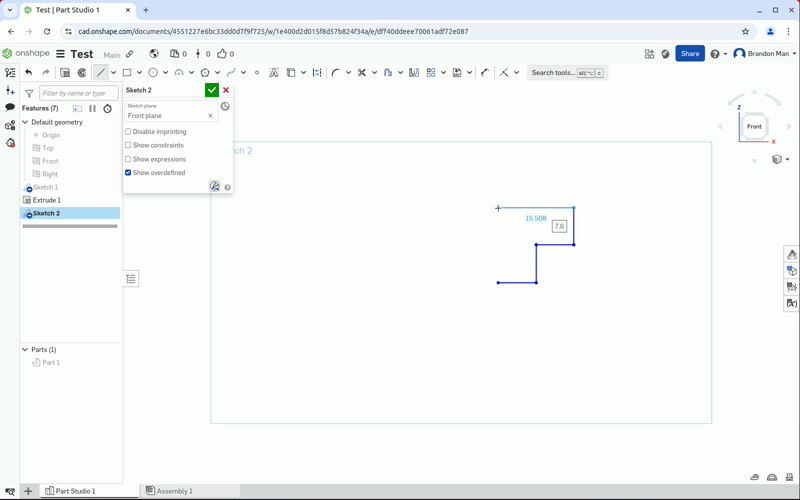
key_down(shift)
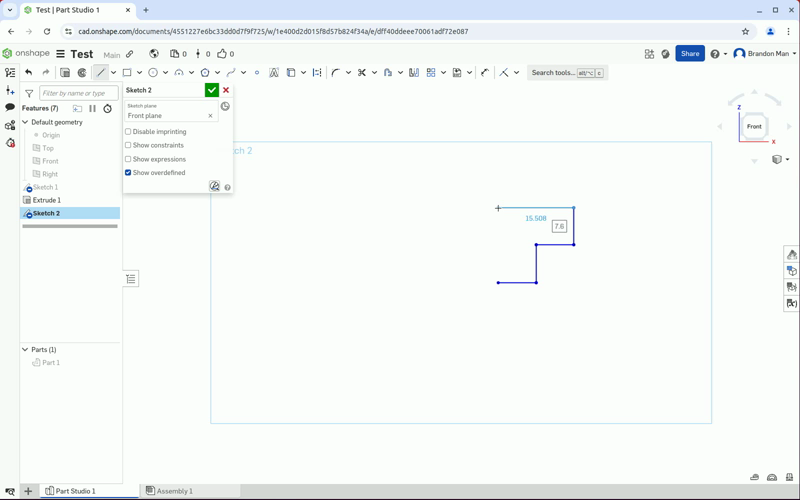
mouse_move(498, 282)
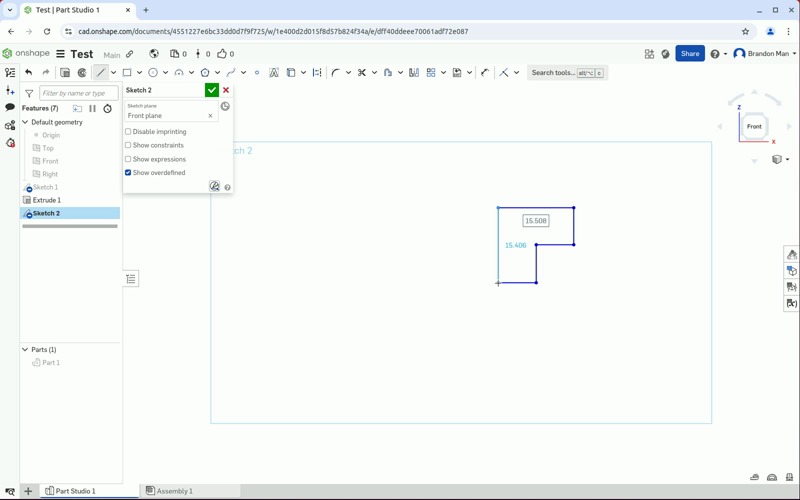
key_up(shift)
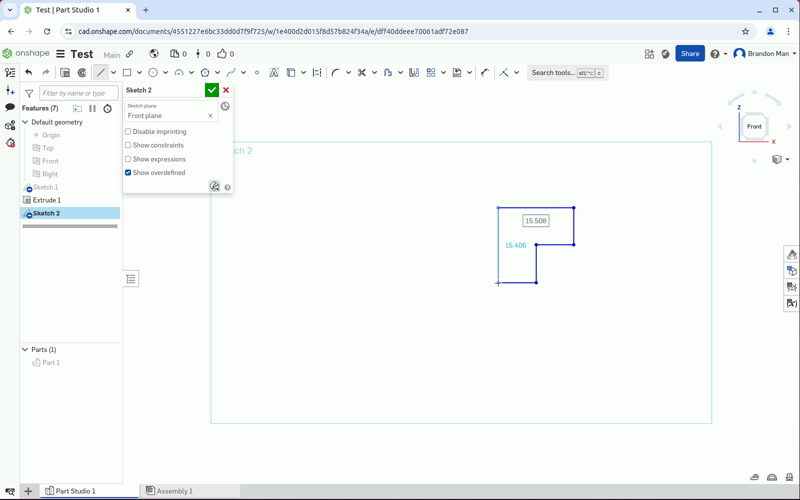
click(498, 282)
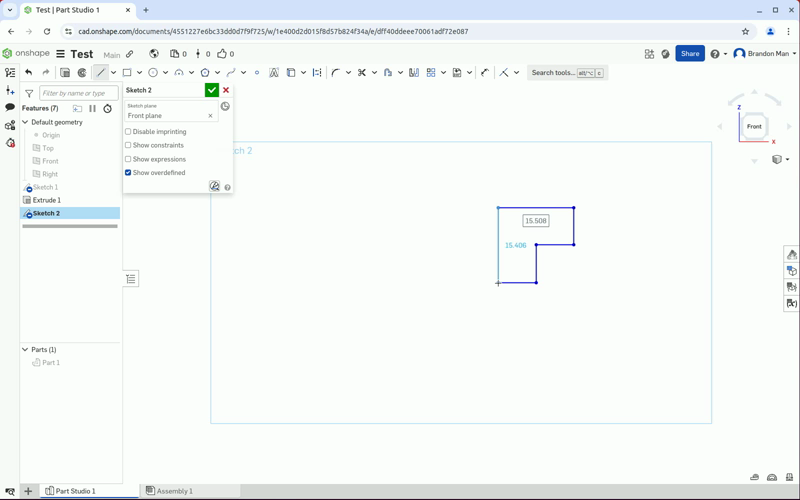
key(esc)
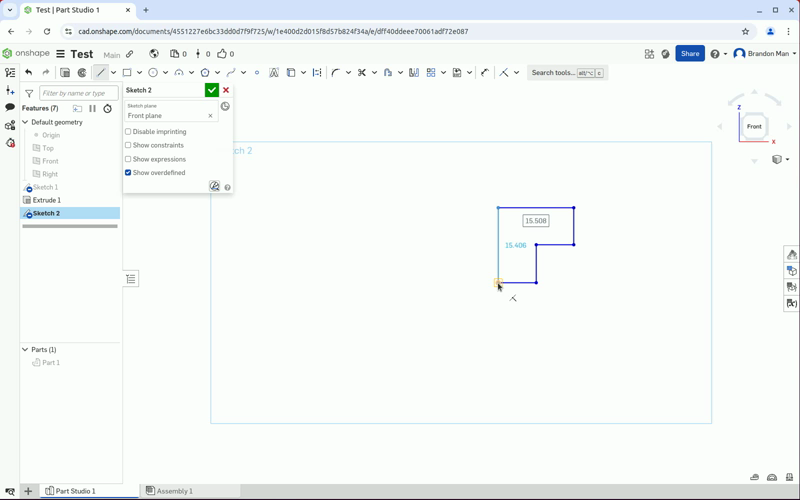
mouse_move(504, 259)
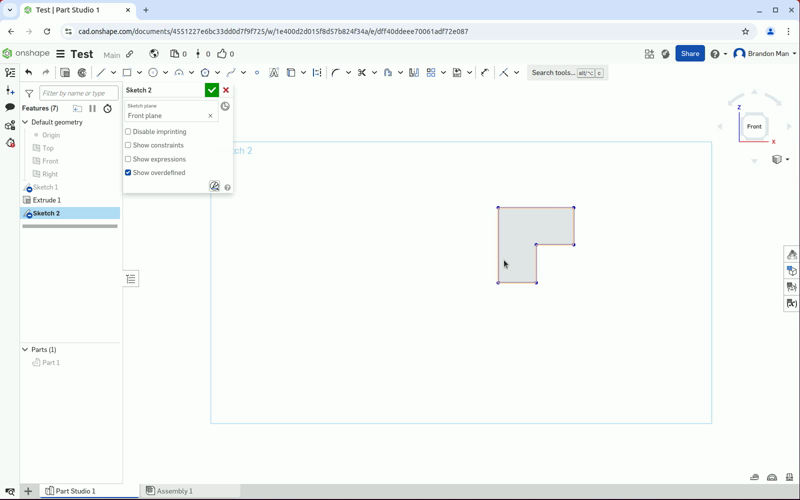
click(504, 259)
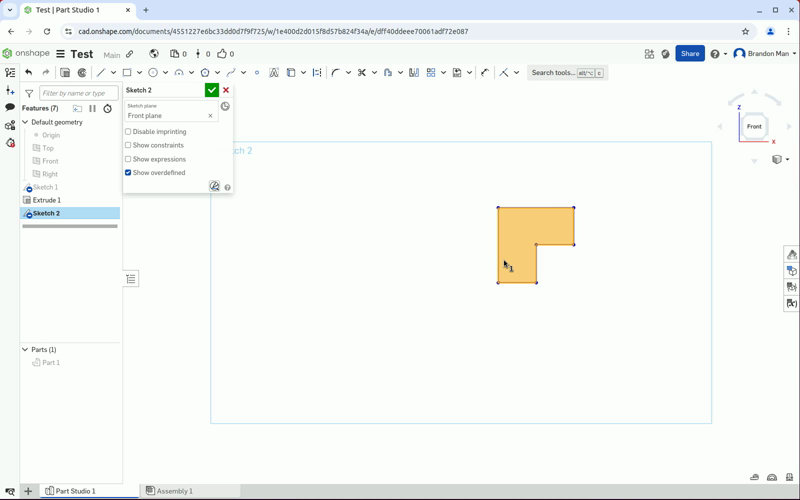
mouse_move(73, 352)
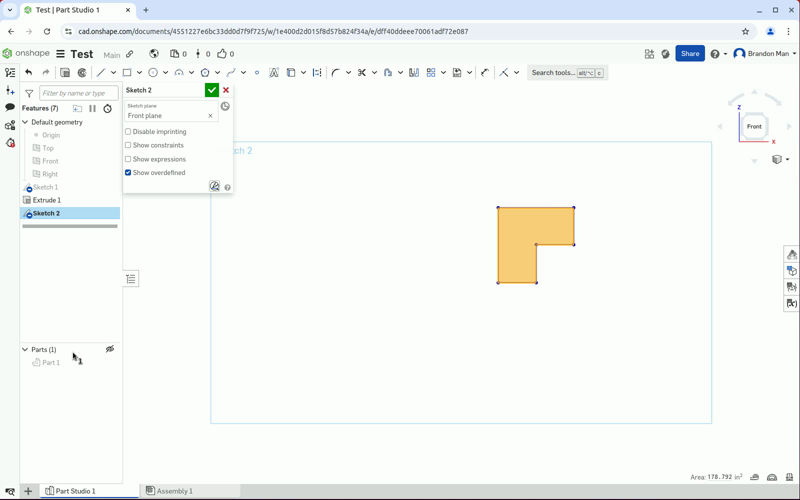
key(shift+y)
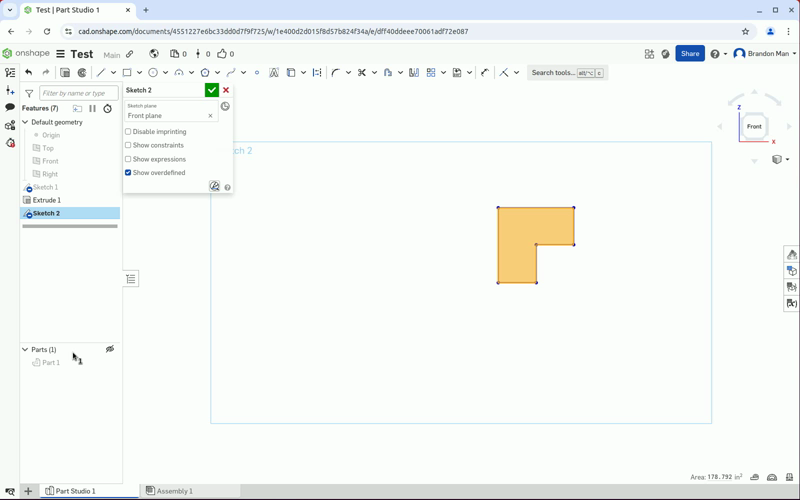
key(shift+e)
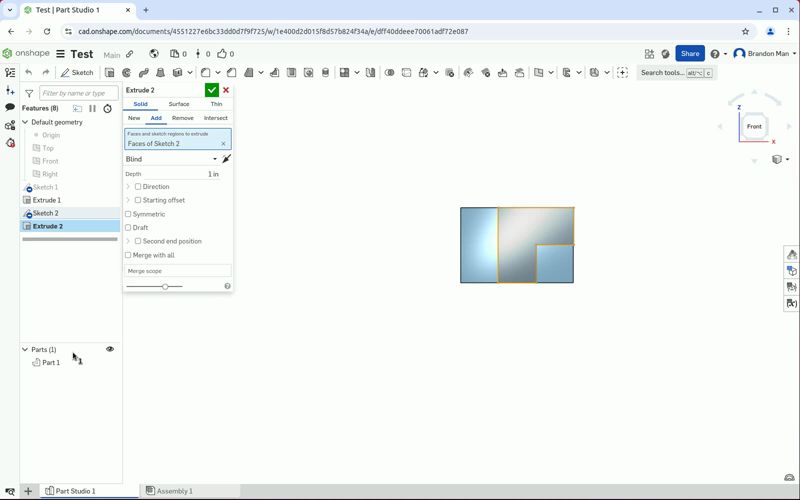
mouse_move(143, 106)
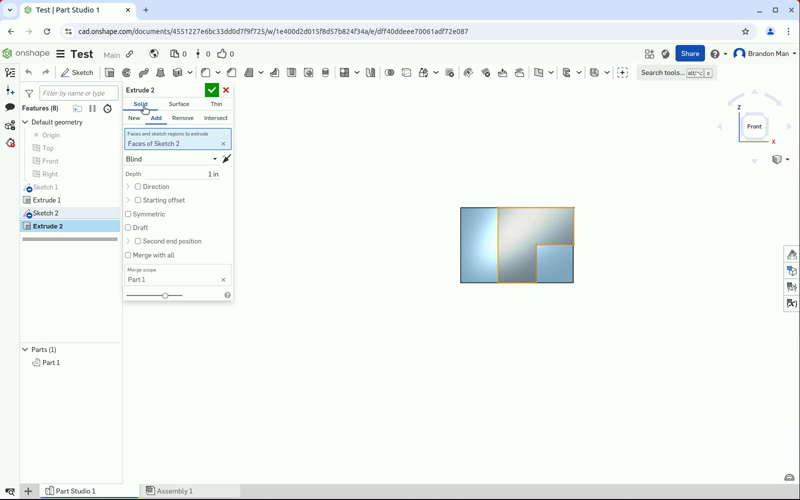
click(143, 106)
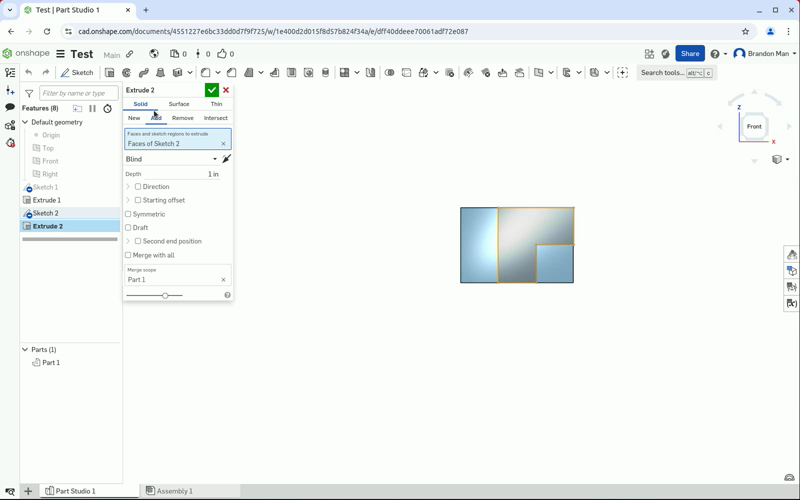
mouse_move(186, 120)
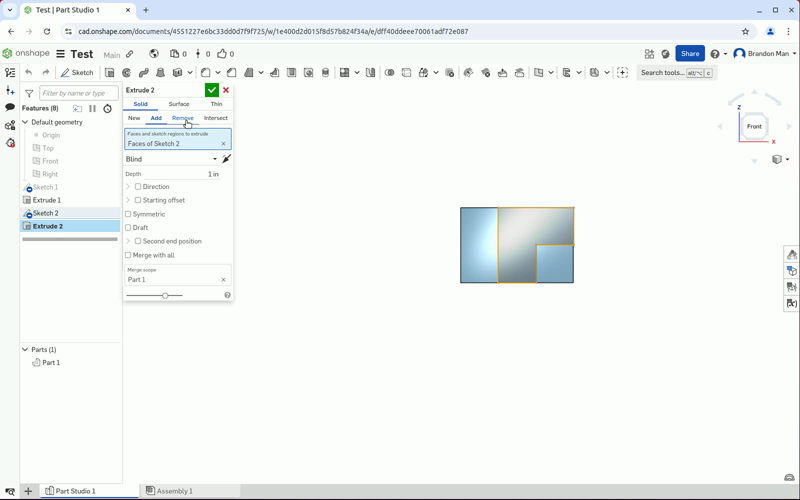
click(186, 120)
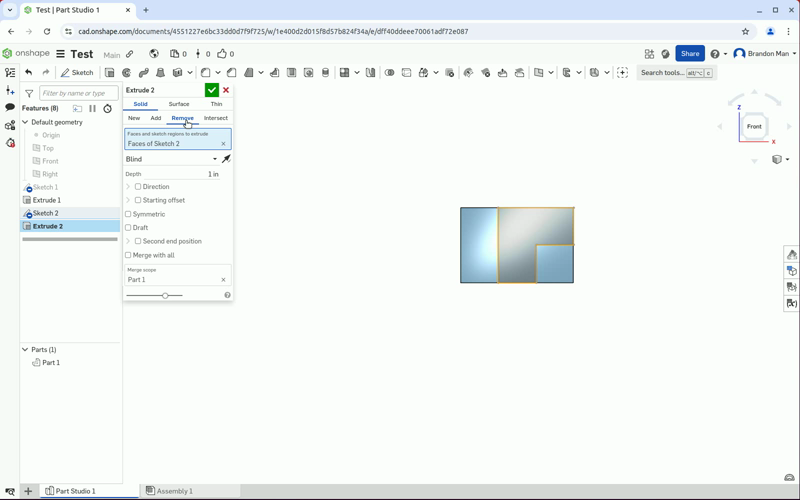
key(tab, 4)
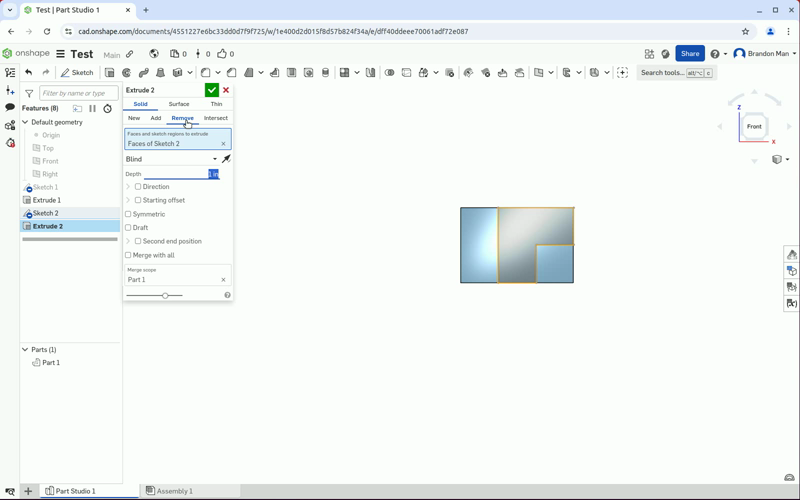
text(7.703)
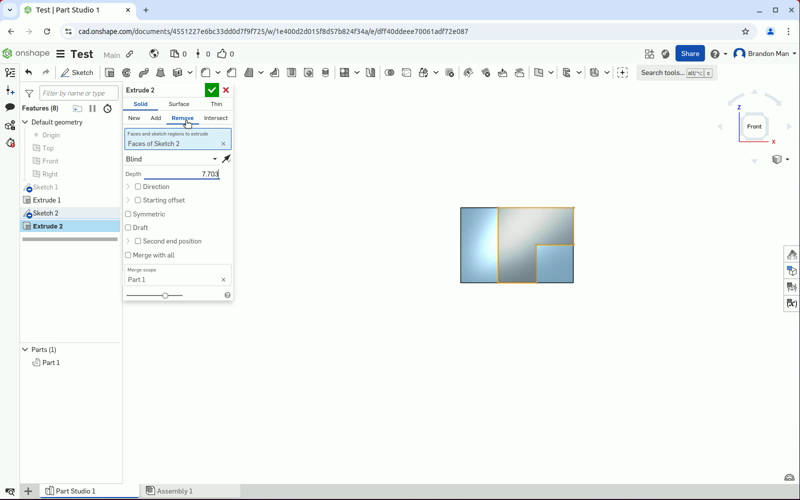
key(tab, 6)
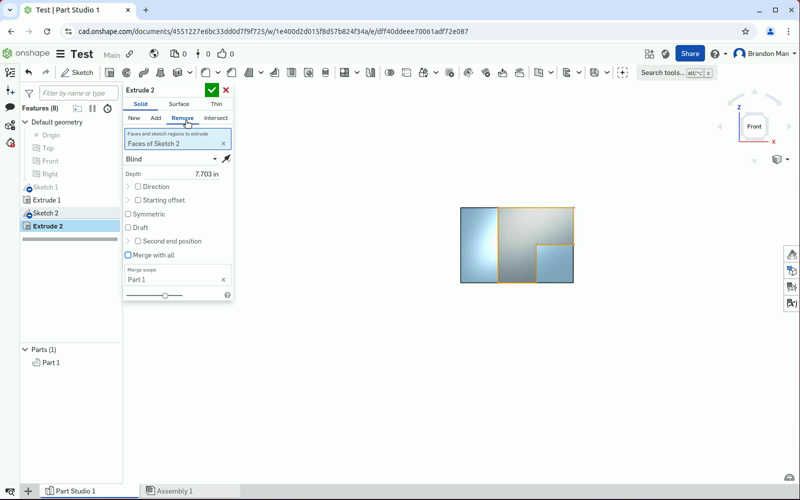
key(space)
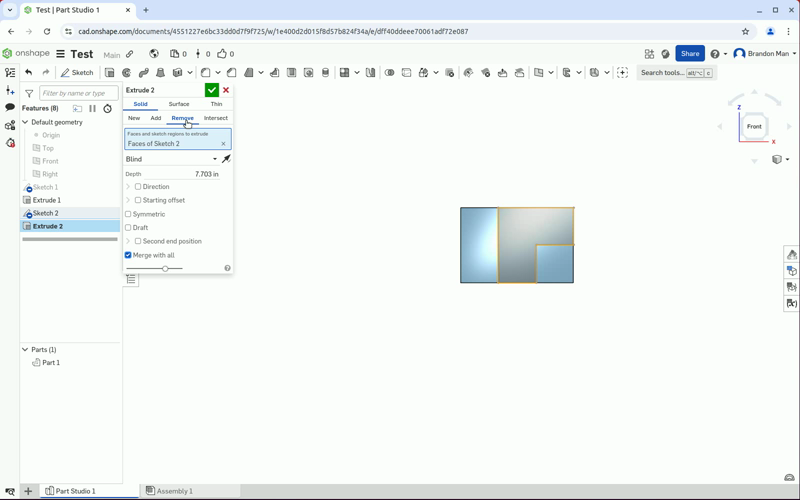
key(enter)
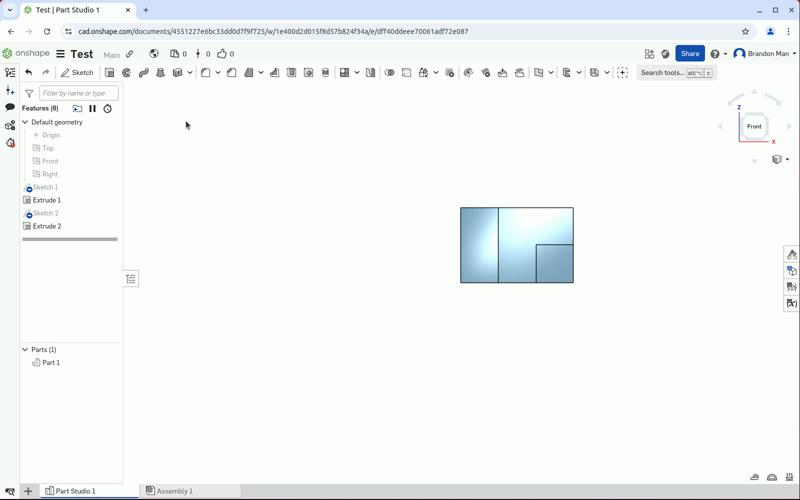
key(shift+h)
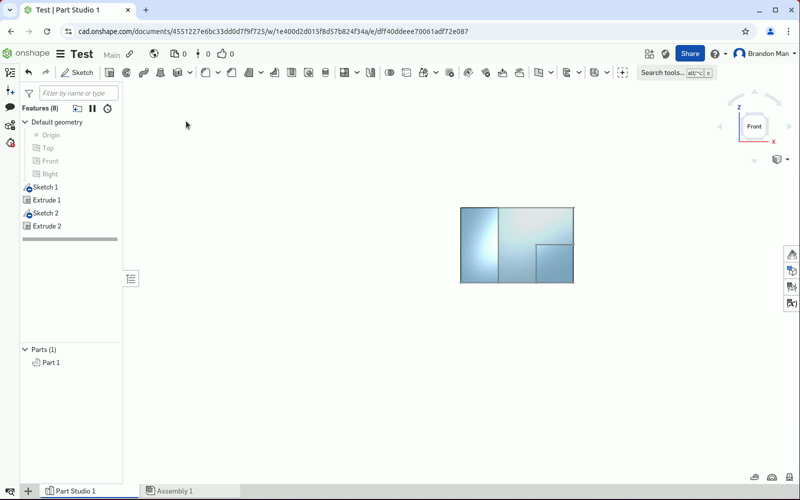
key(shift+h)
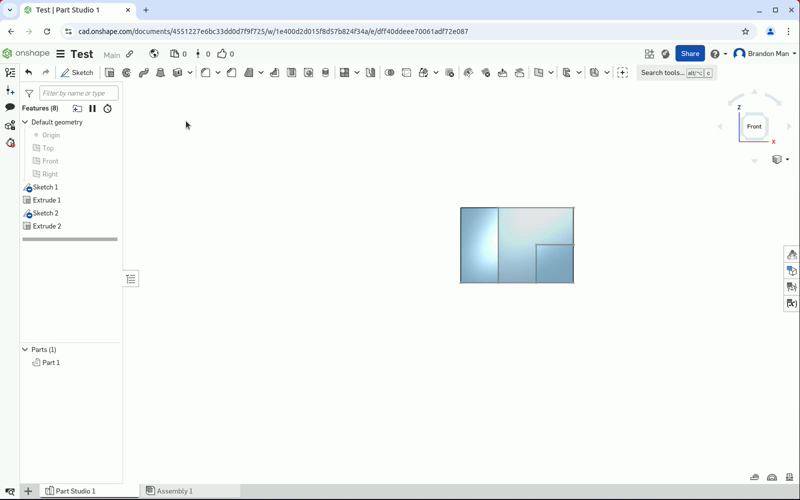
key(shift+7)
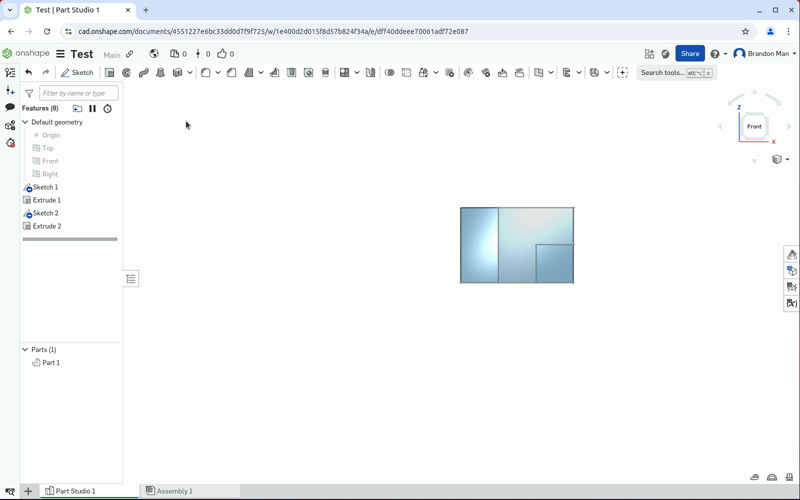
key(left, 2)
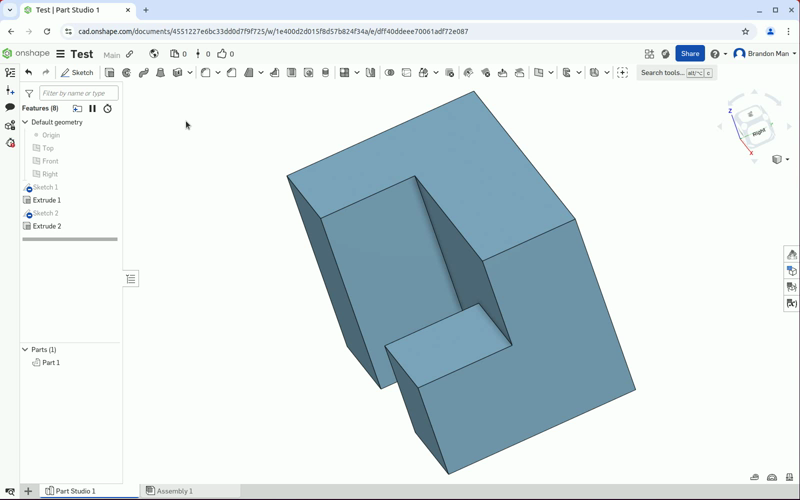
key(down, 2)
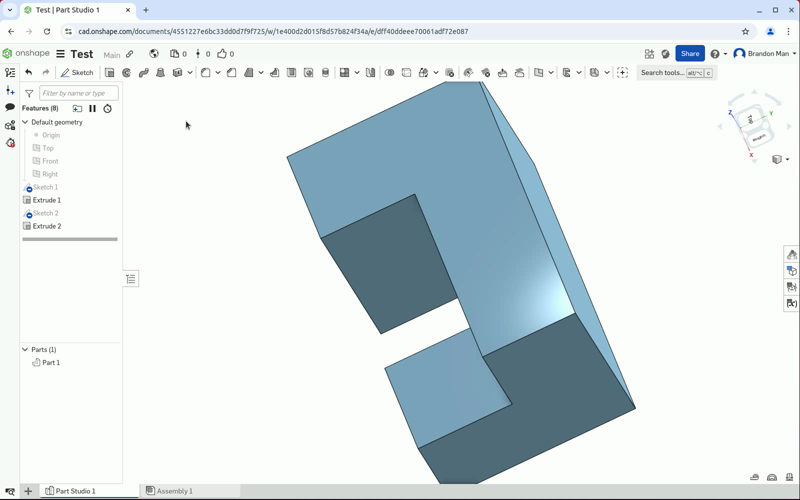
key(up, 2)
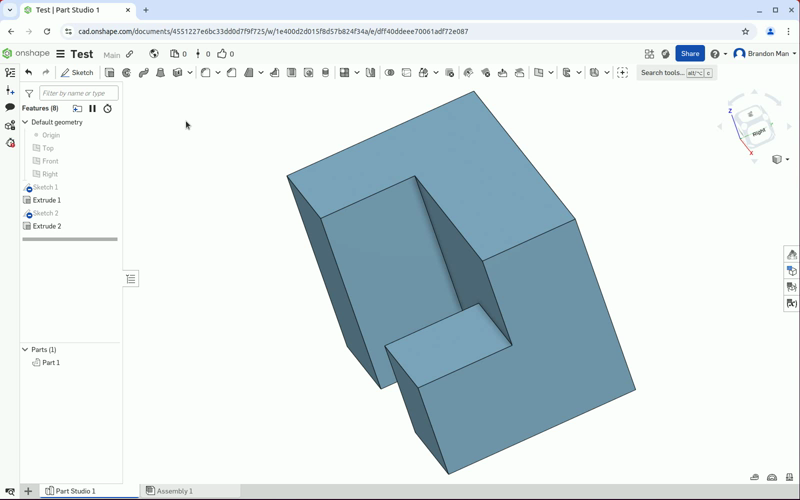
key(right, 2)
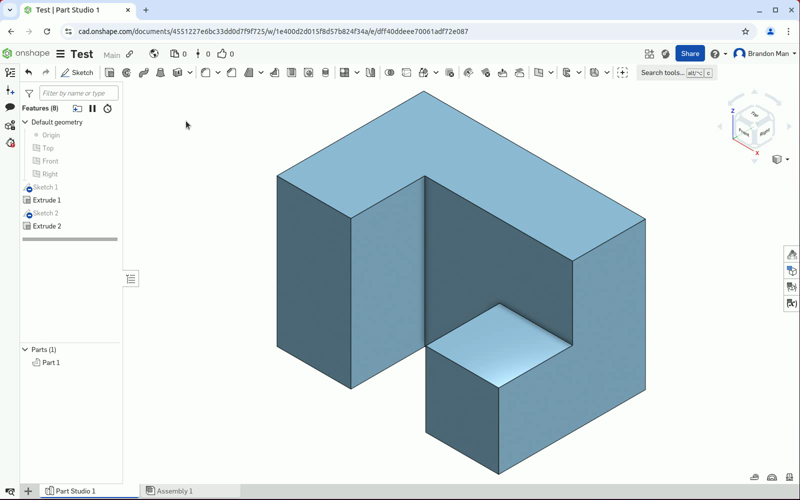
mouse_move(73, 189)
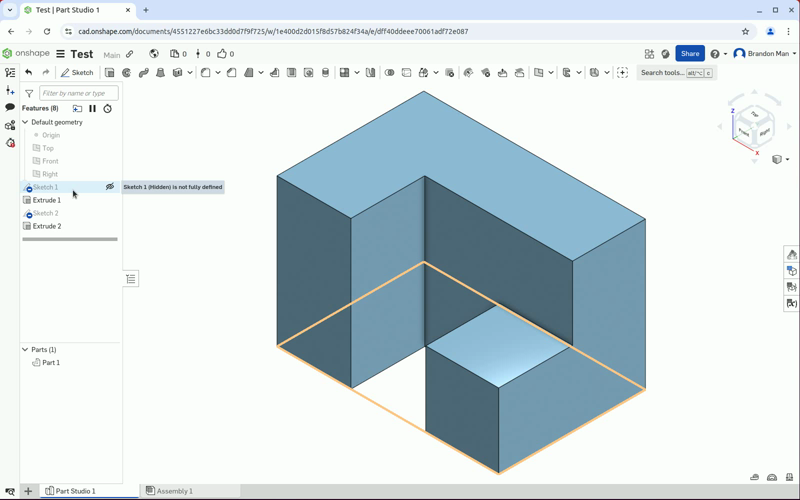
click(73, 189)